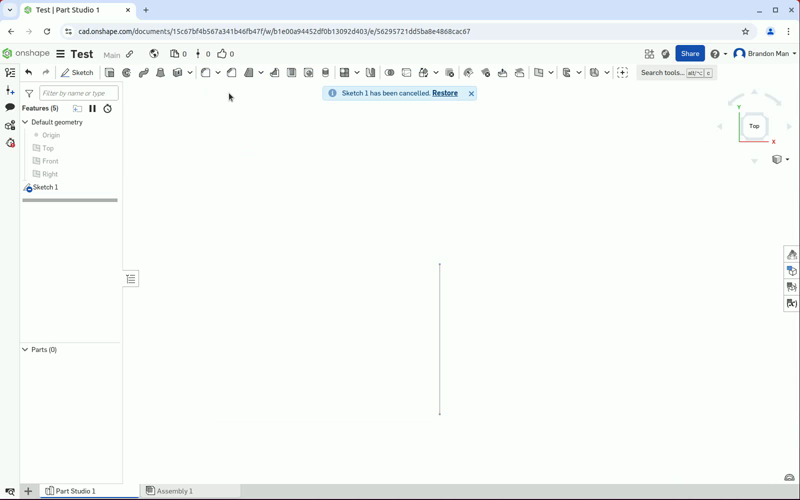
key(shift+h)
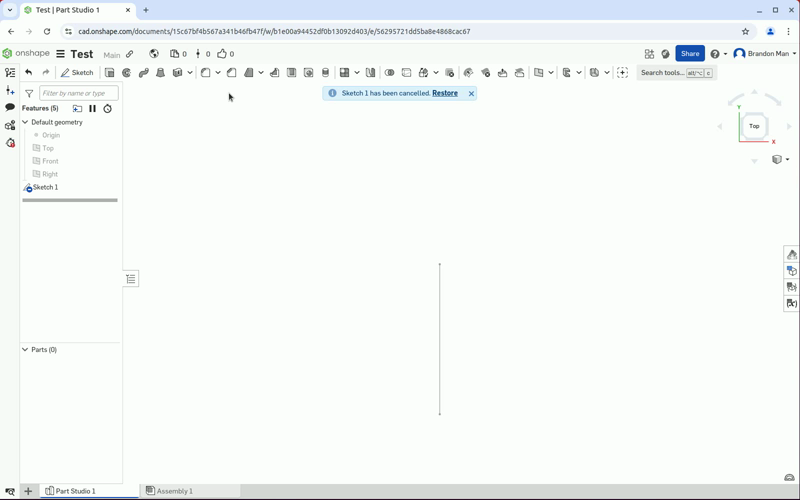
key(shift+s)
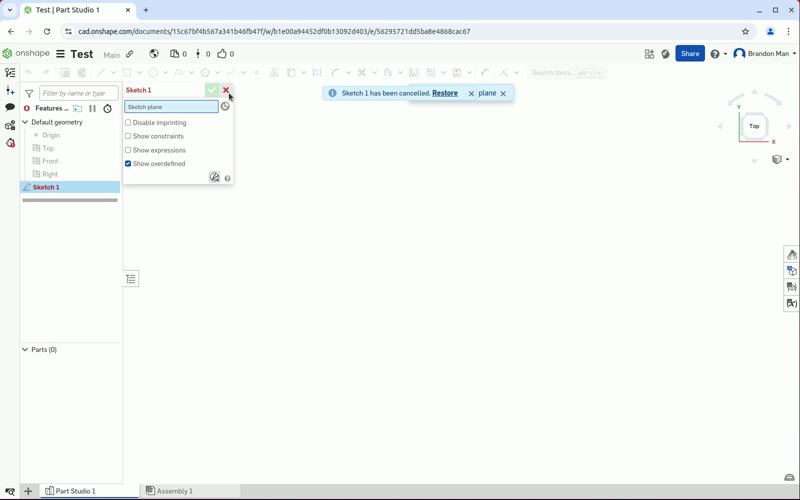
mouse_move(73, 150)
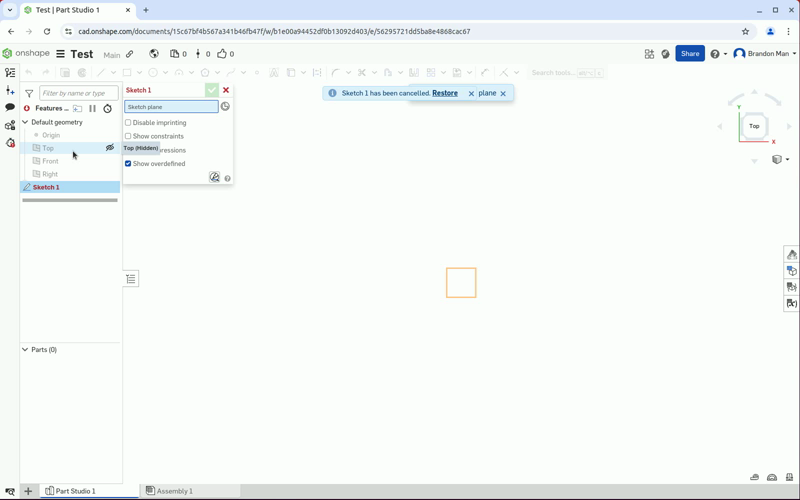
click(73, 150)
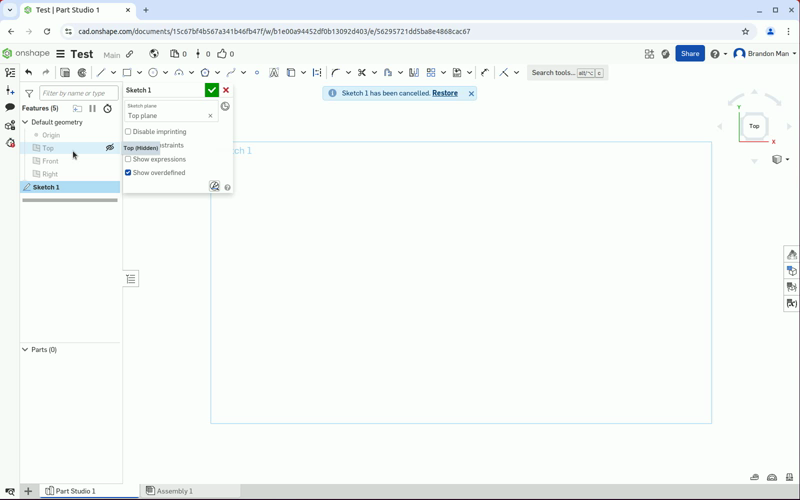
mouse_move(73, 352)
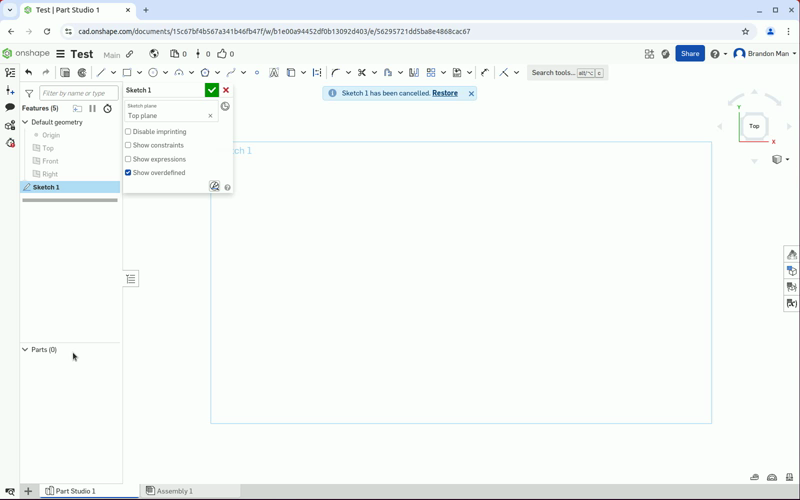
key(y)
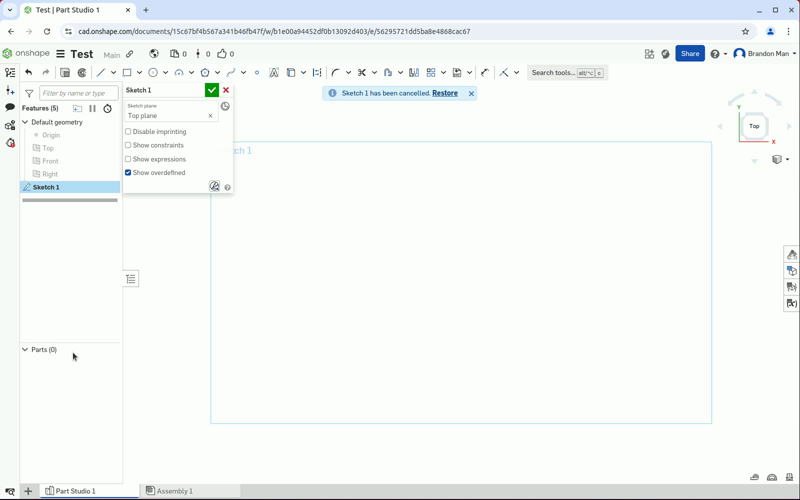
key(l)
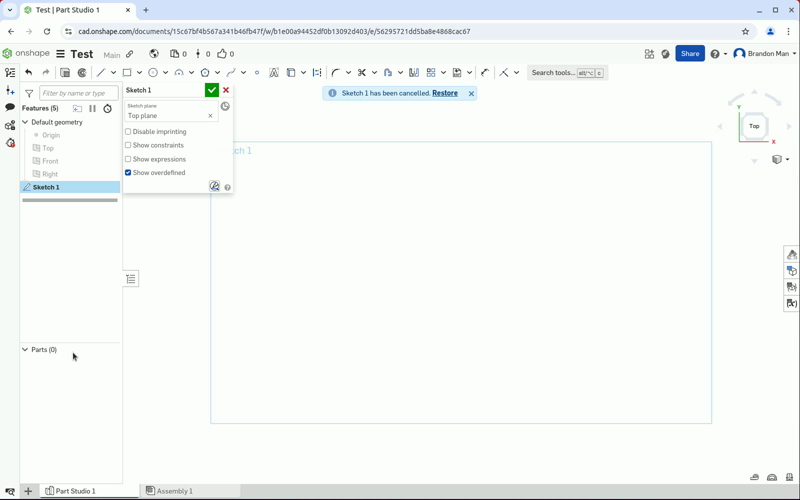
key_down(shift)
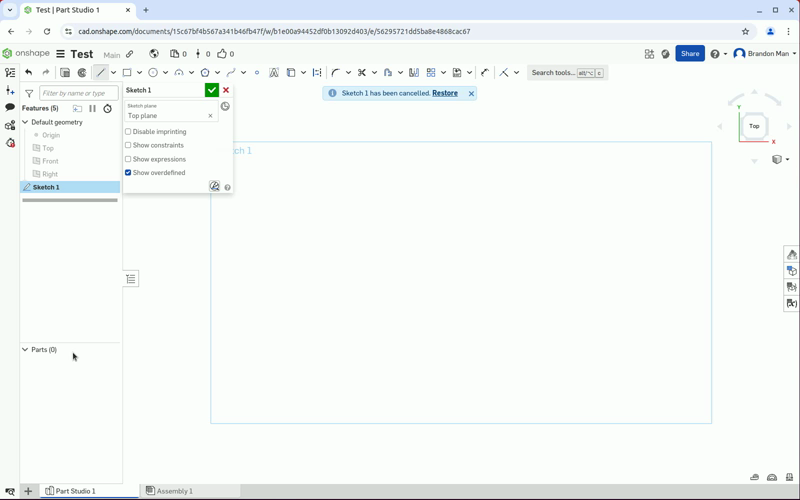
mouse_move(447, 295)
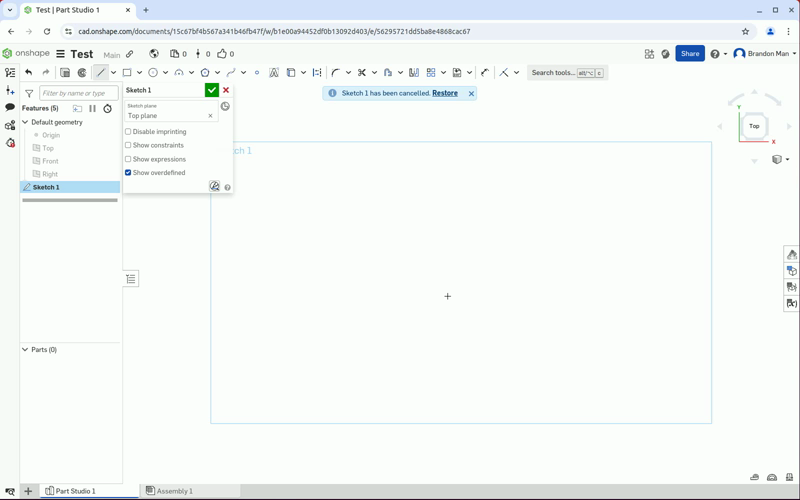
click(447, 295)
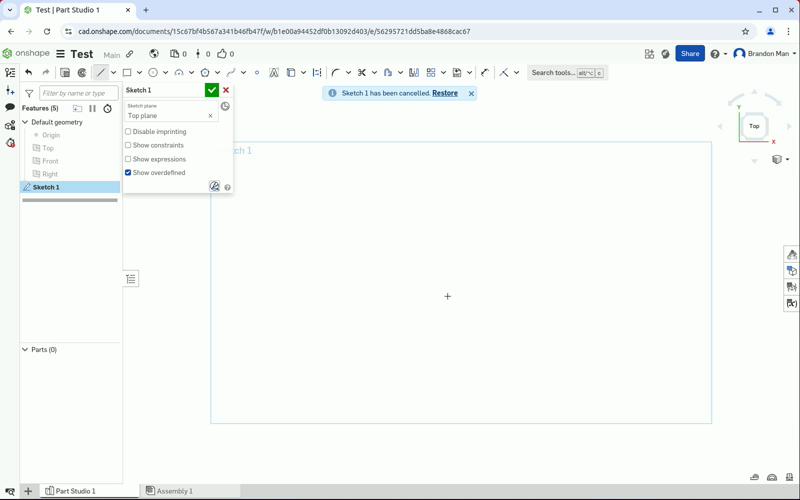
key_up(shift)
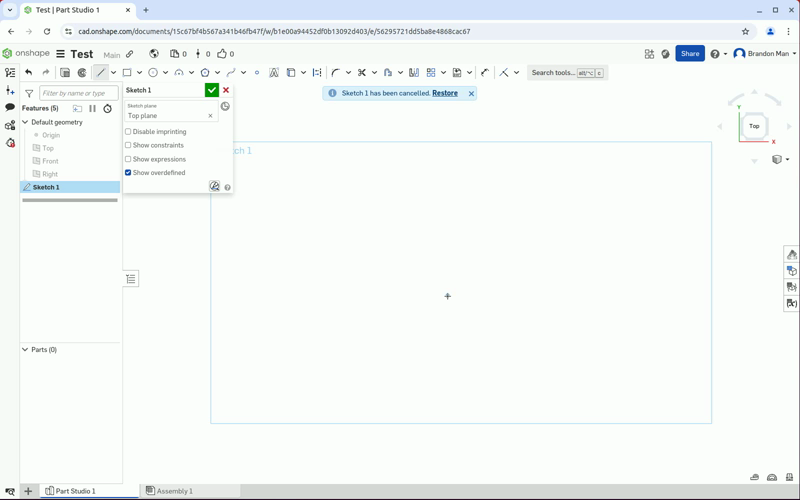
key_down(shift)
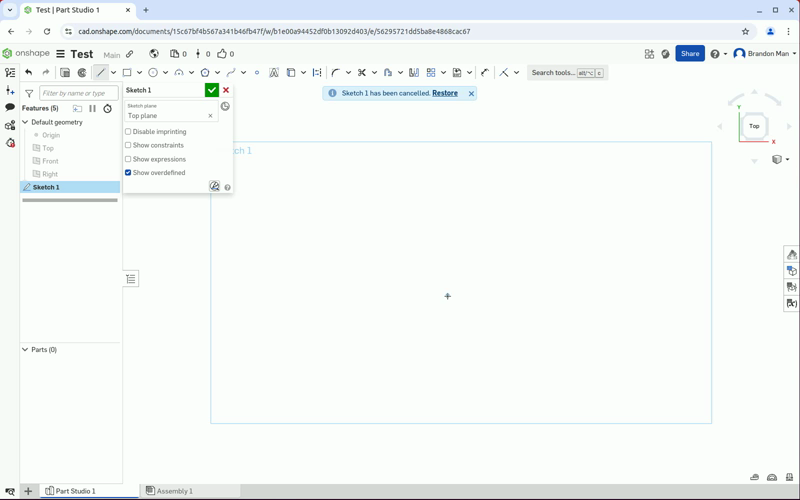
mouse_move(477, 295)
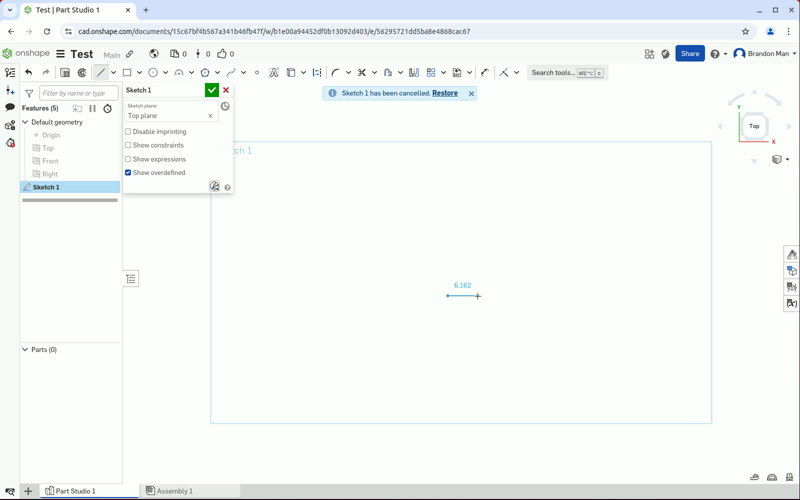
mouse_move(473, 295)
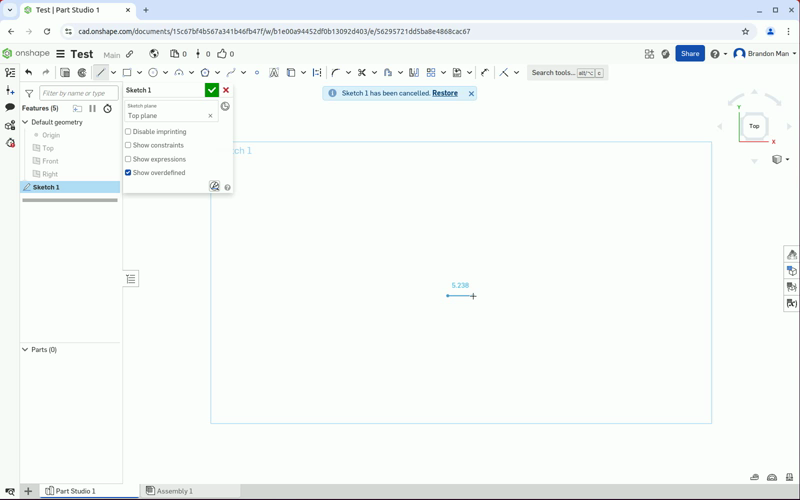
click(473, 295)
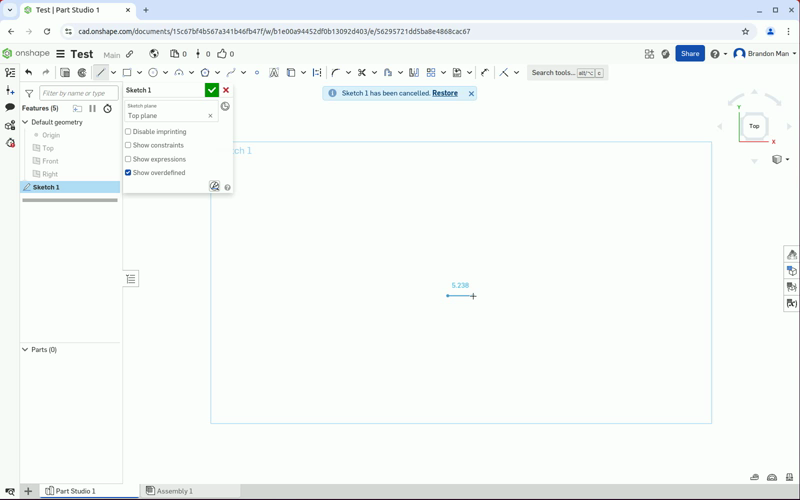
key_up(shift)
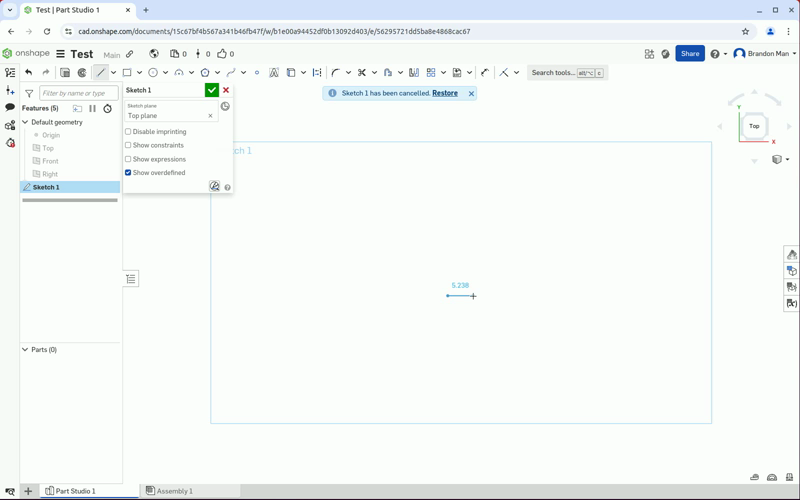
key_down(shift)
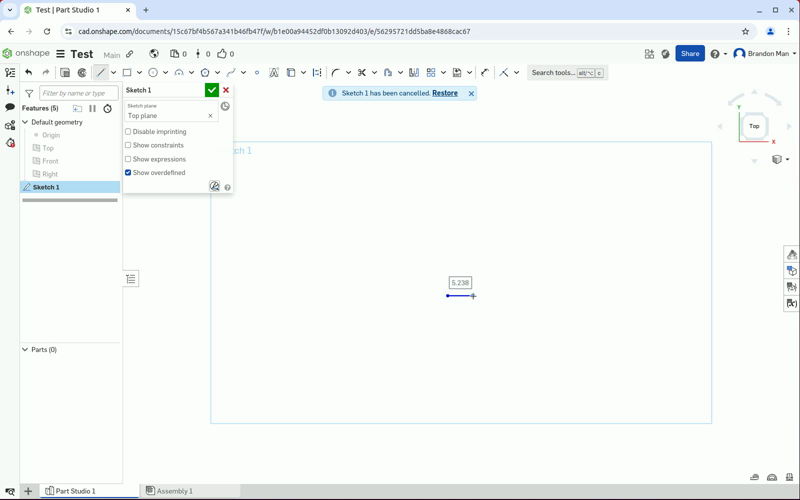
mouse_move(503, 295)
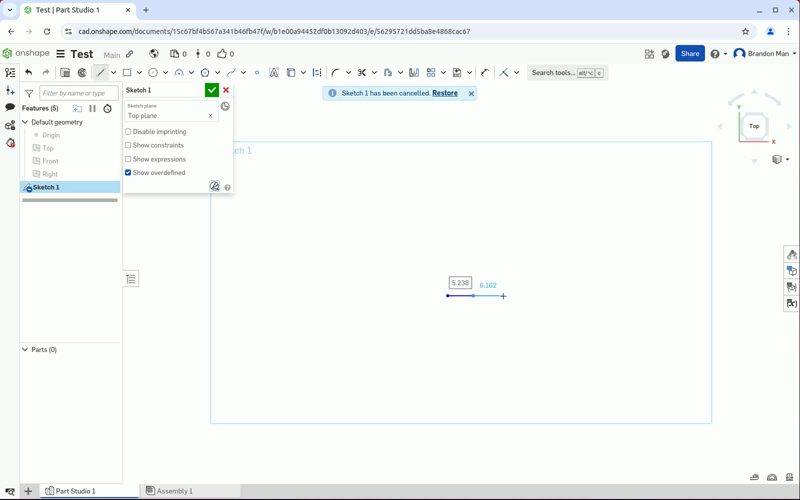
mouse_move(473, 270)
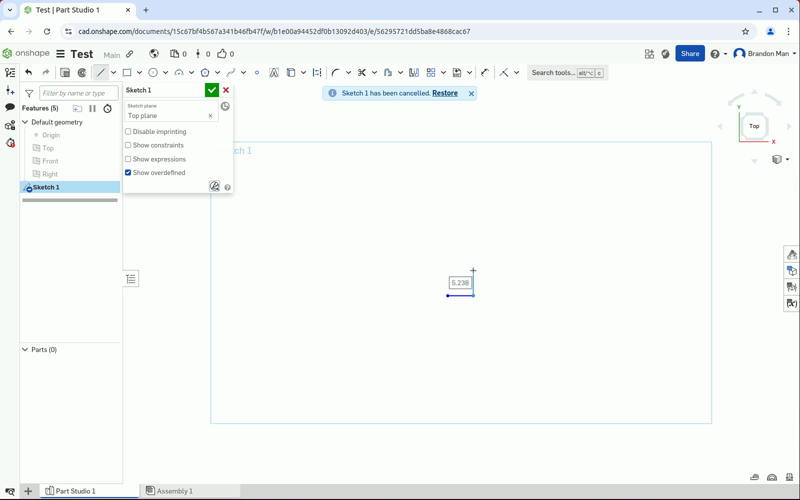
click(473, 270)
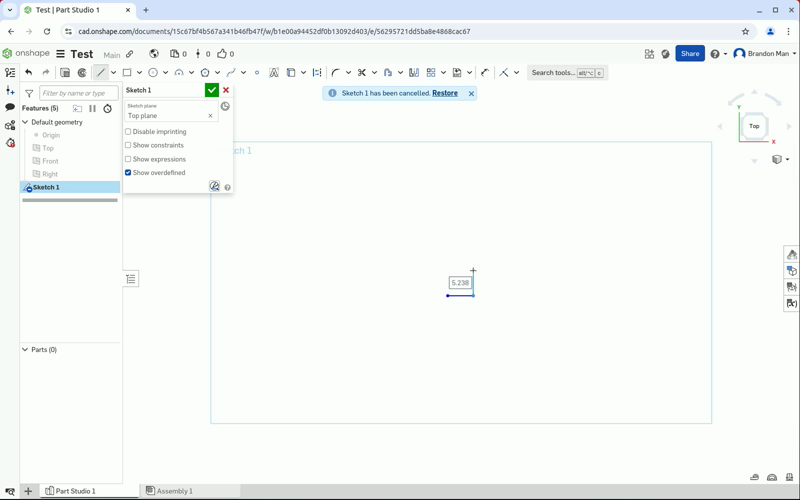
key_up(shift)
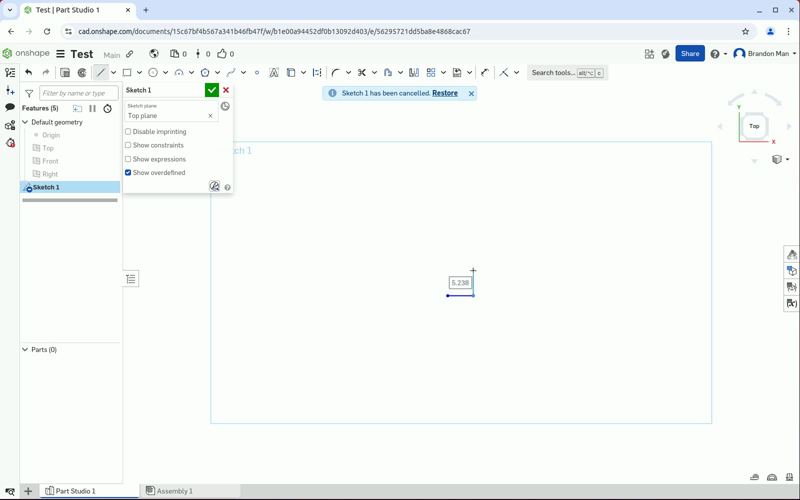
key_down(shift)
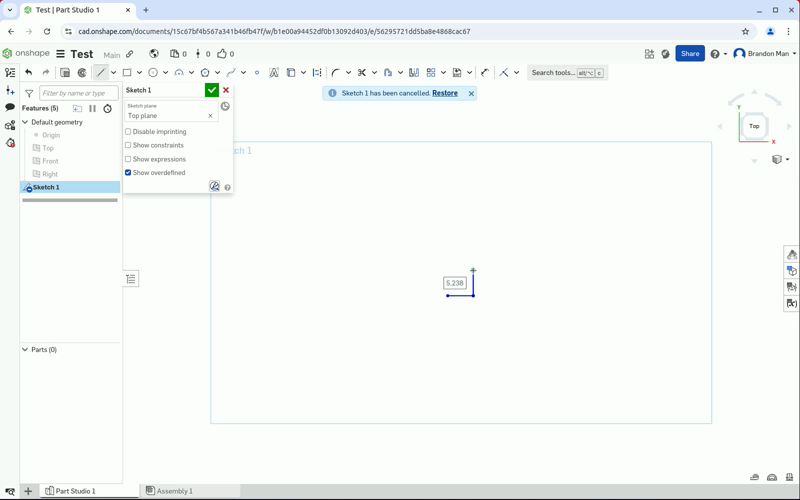
mouse_move(503, 270)
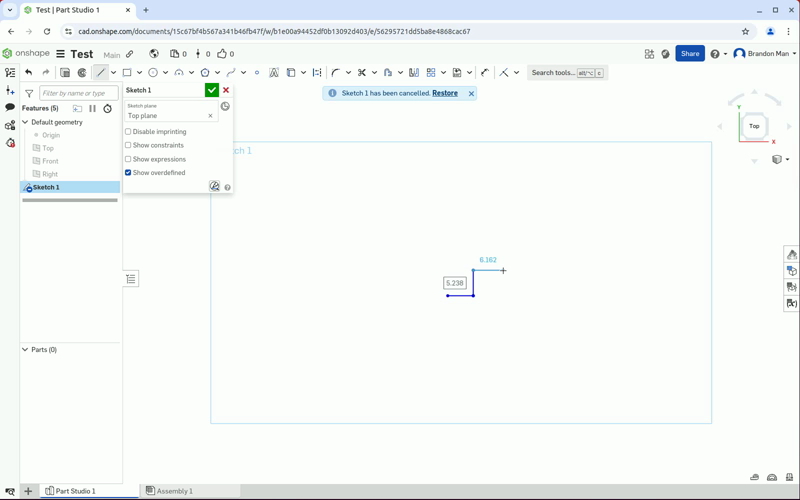
mouse_move(447, 270)
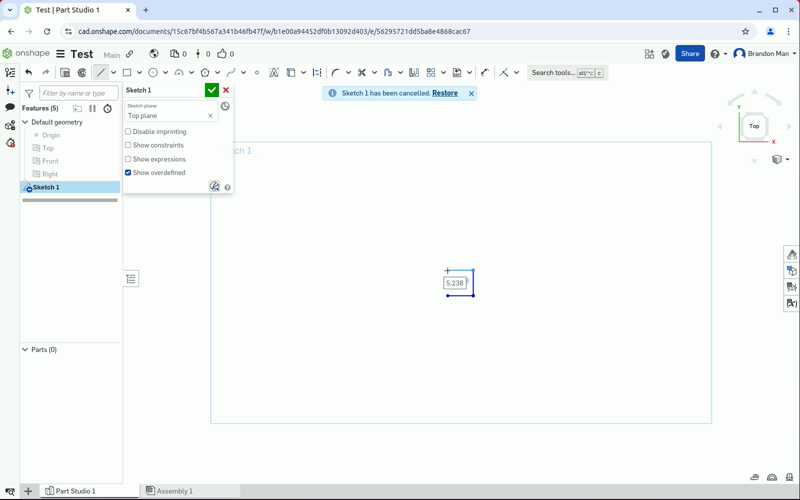
click(447, 270)
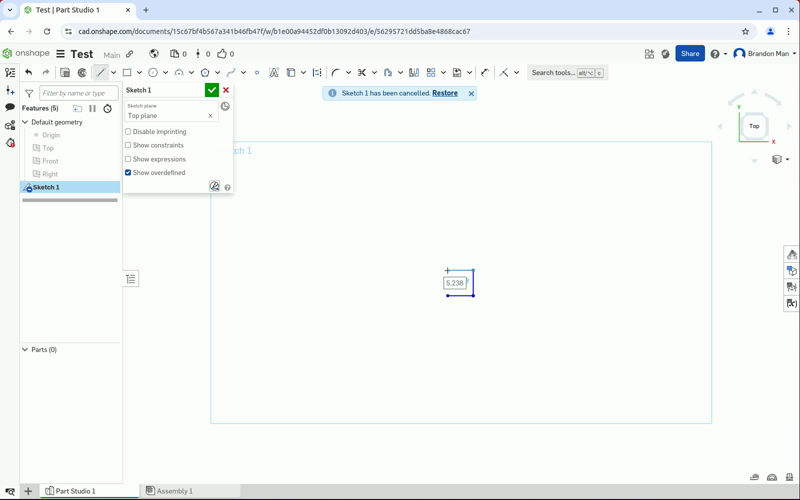
key_up(shift)
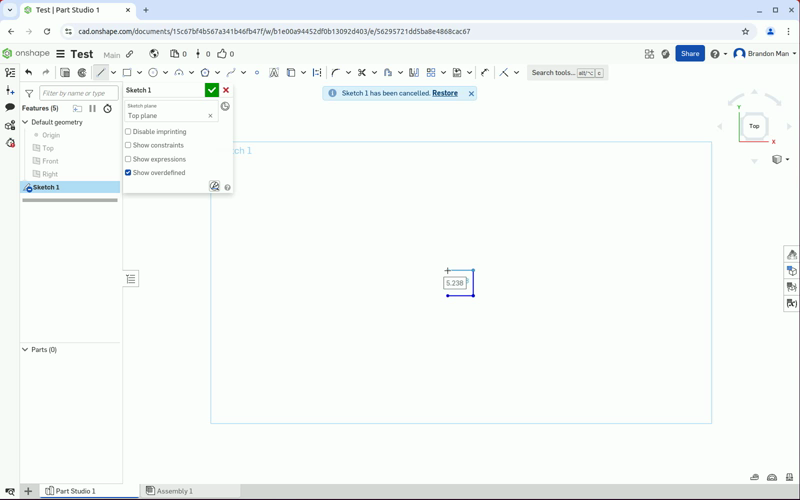
mouse_move(477, 270)
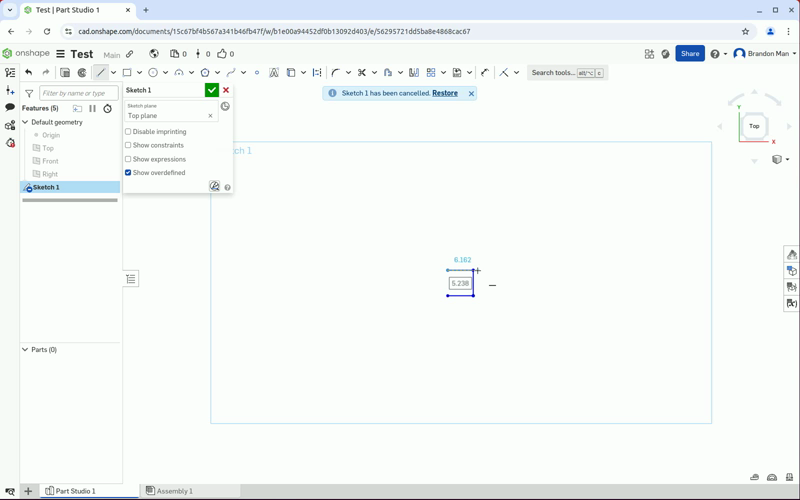
key_down(shift)
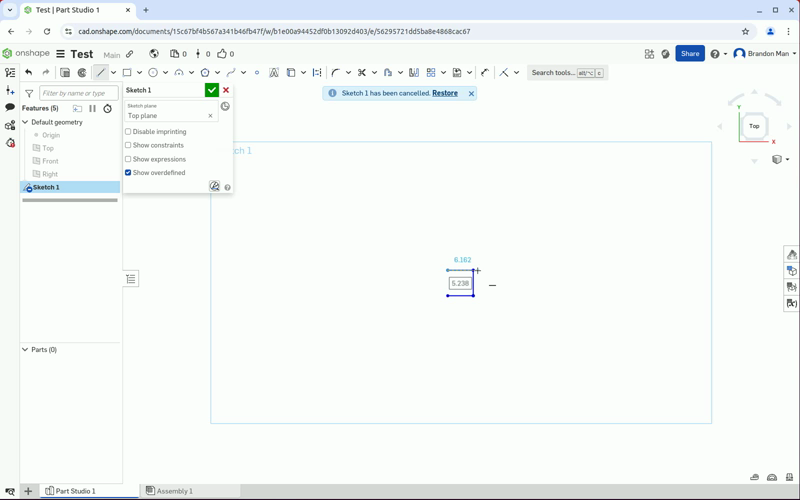
mouse_move(447, 295)
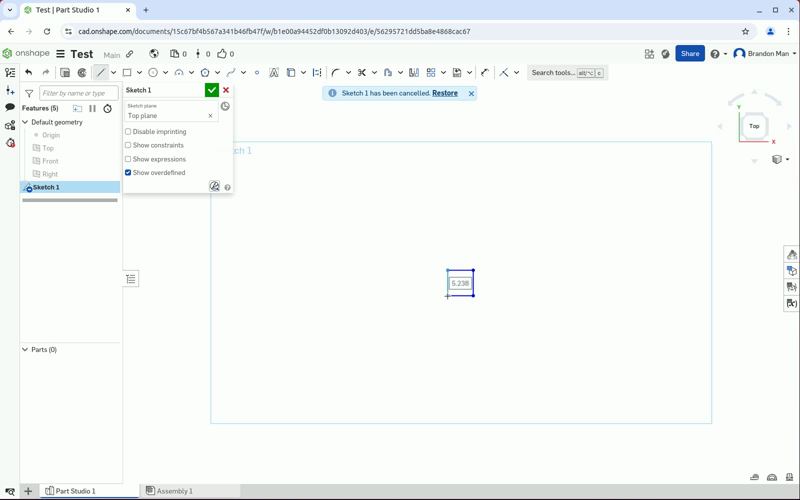
key_up(shift)
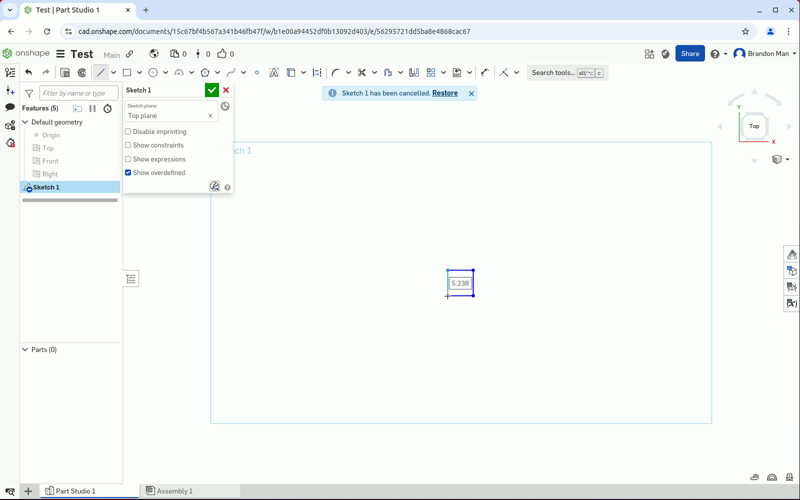
click(447, 295)
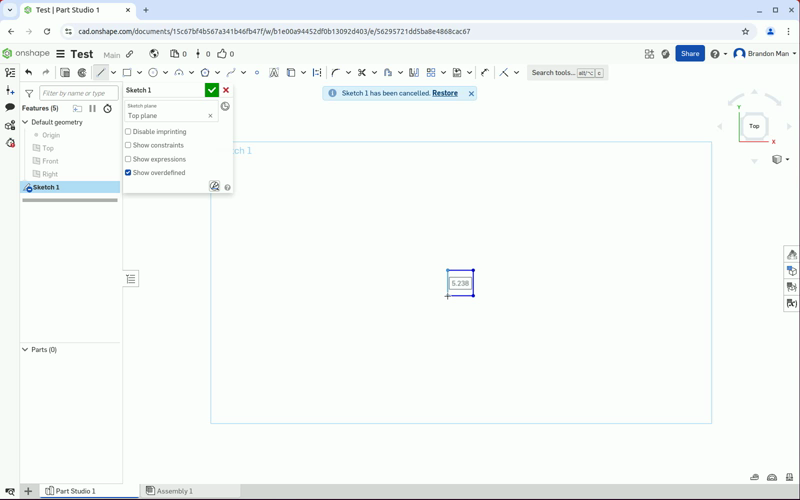
key(esc)
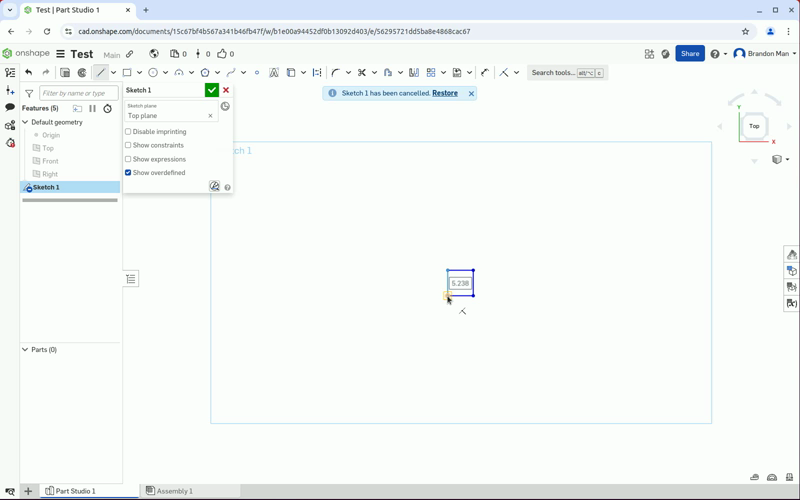
key(l)
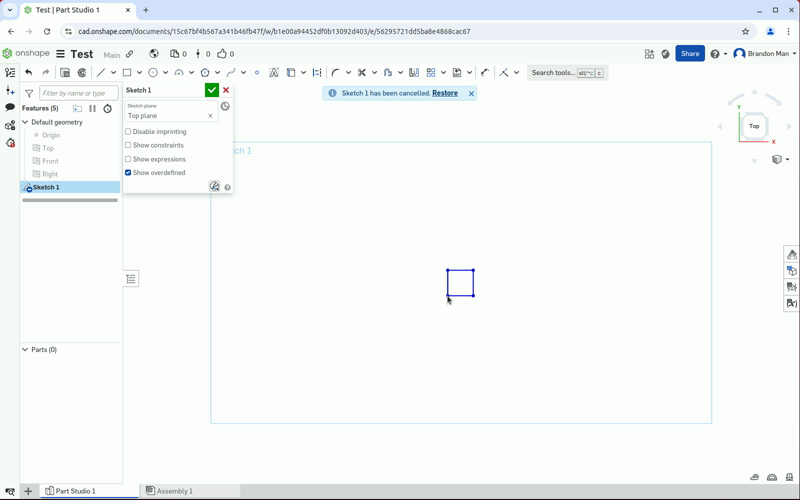
key_down(shift)
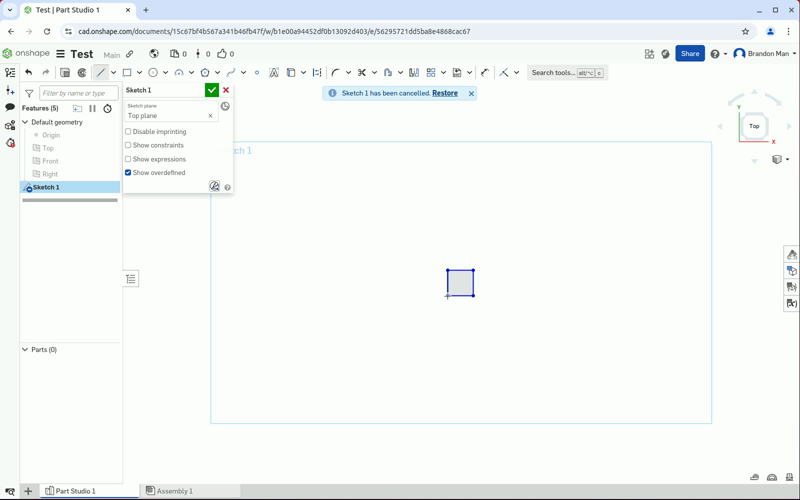
mouse_move(454, 289)
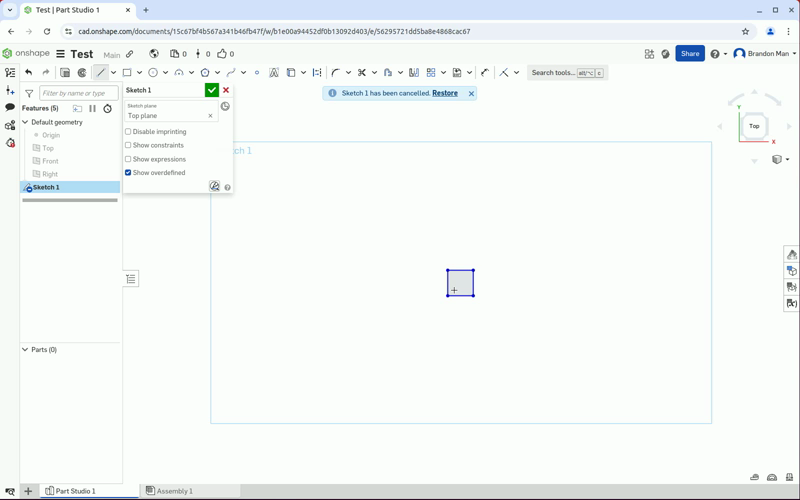
click(454, 289)
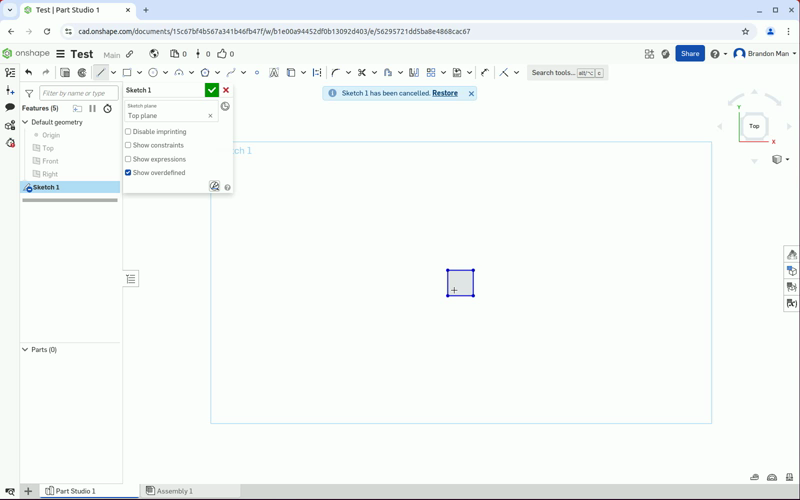
key_up(shift)
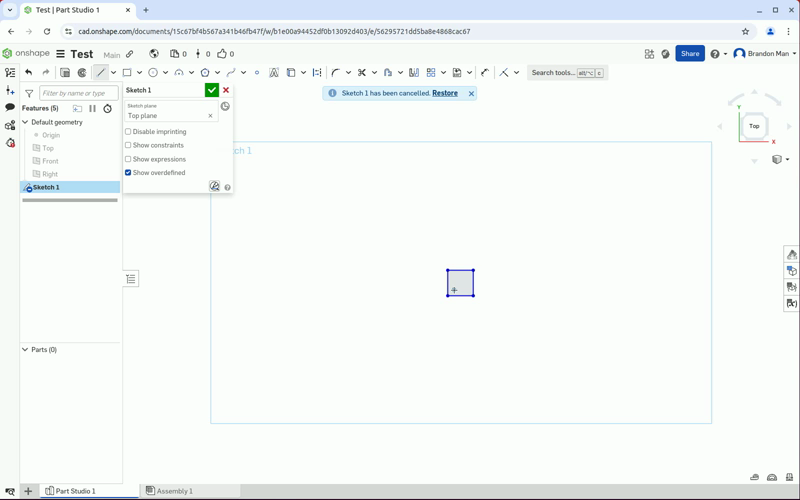
key_down(shift)
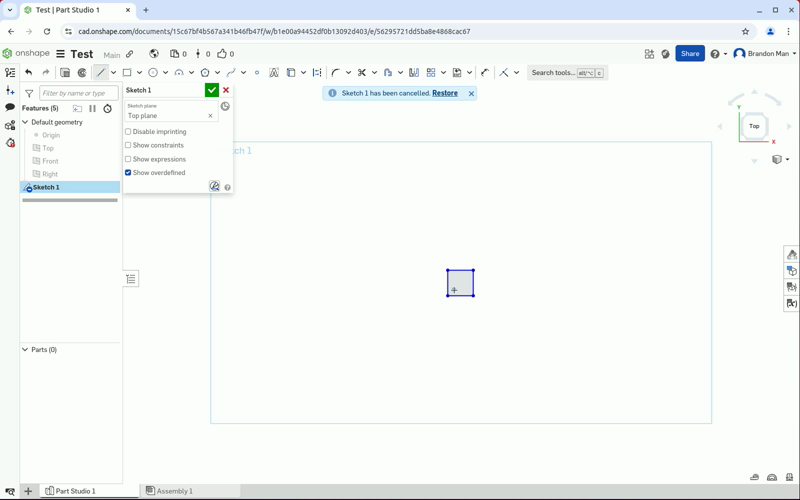
mouse_move(484, 289)
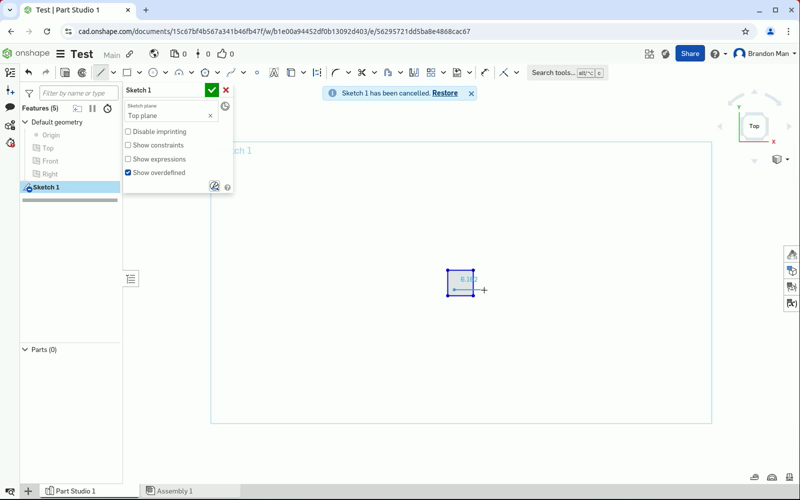
mouse_move(467, 289)
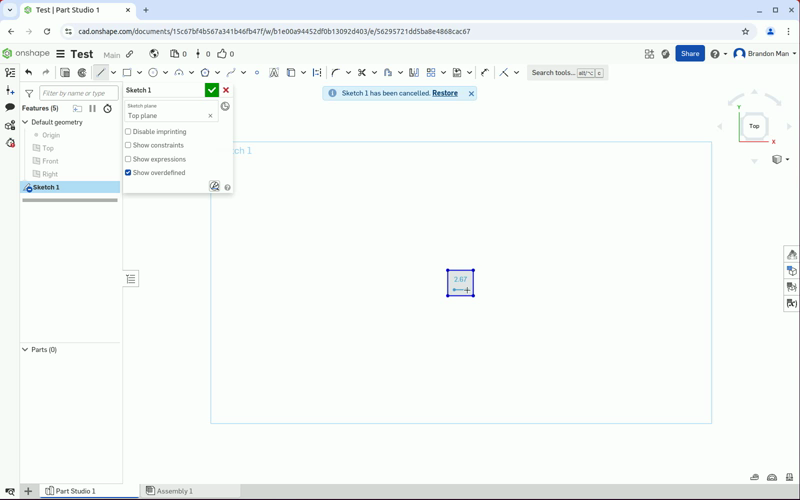
click(467, 289)
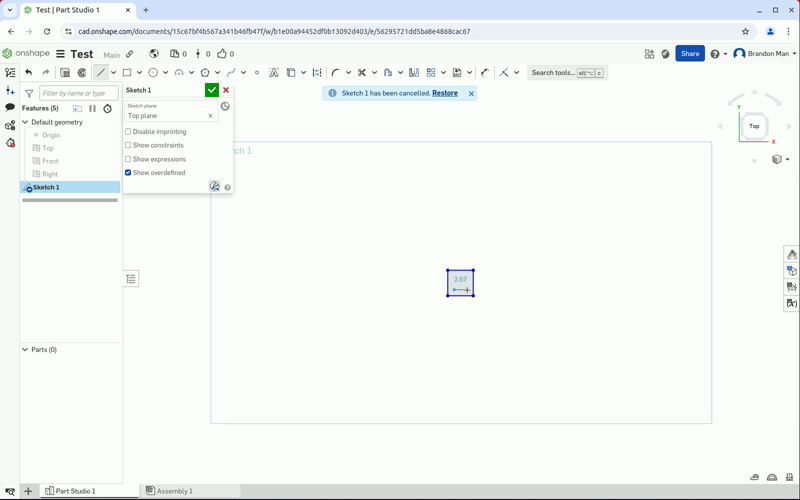
key_up(shift)
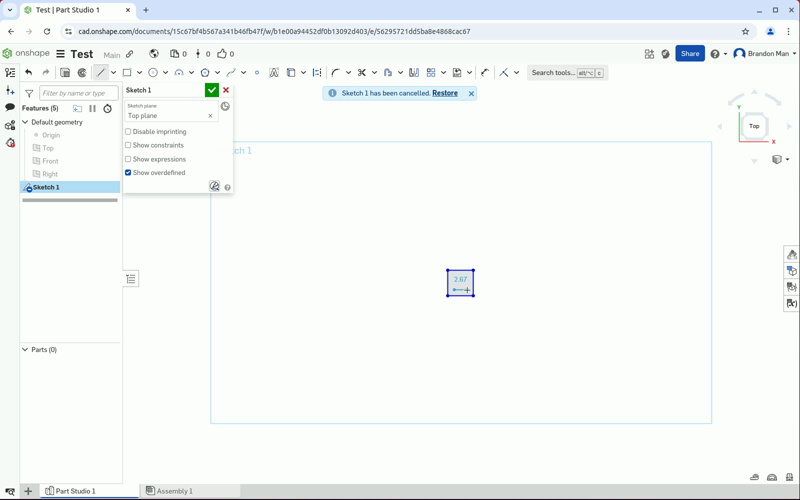
key_down(shift)
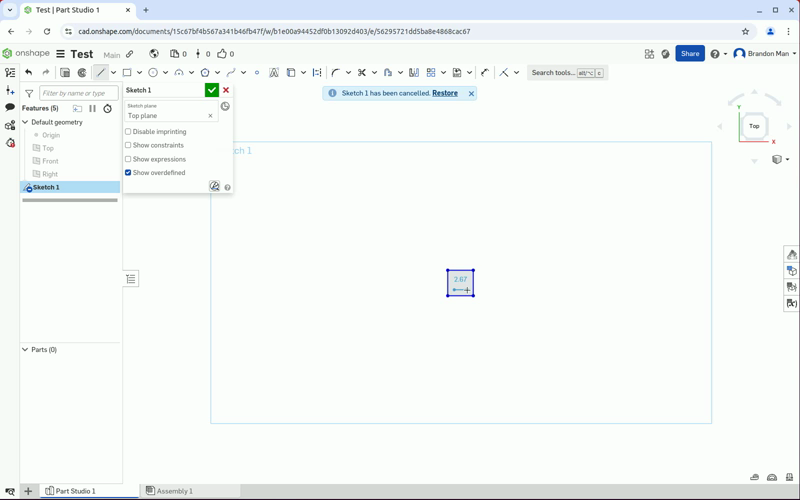
mouse_move(497, 289)
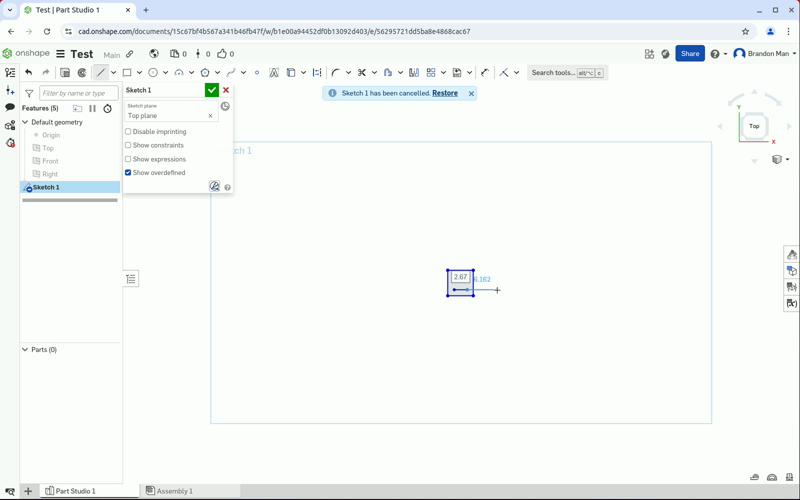
mouse_move(467, 276)
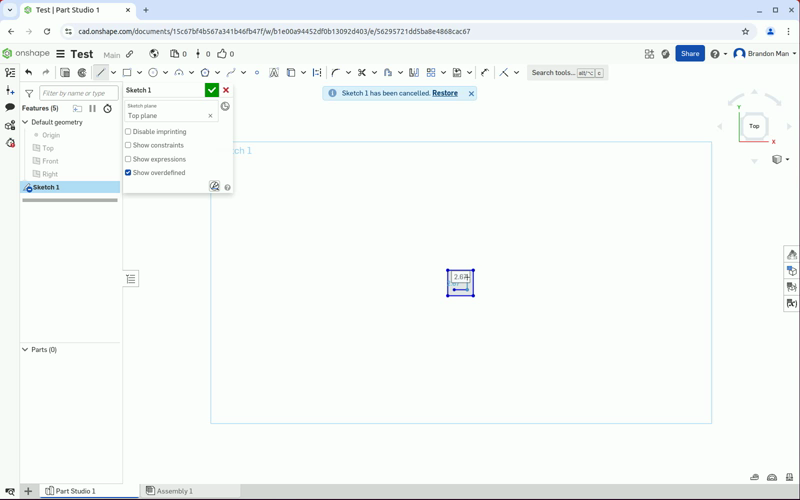
click(467, 276)
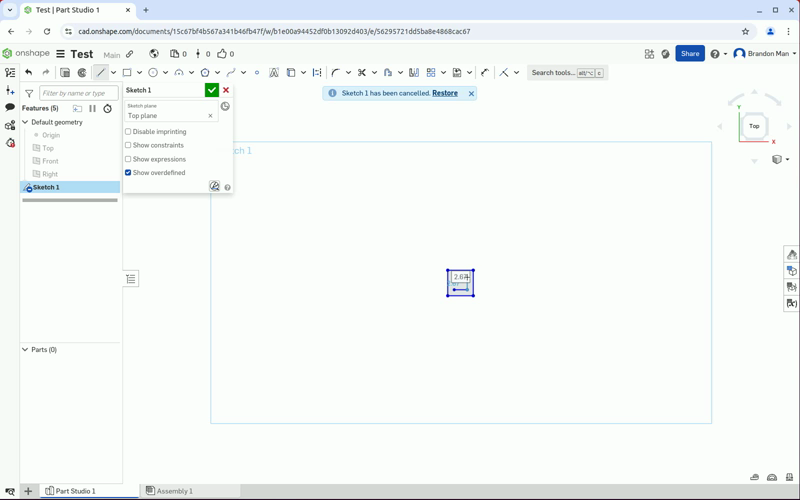
key_up(shift)
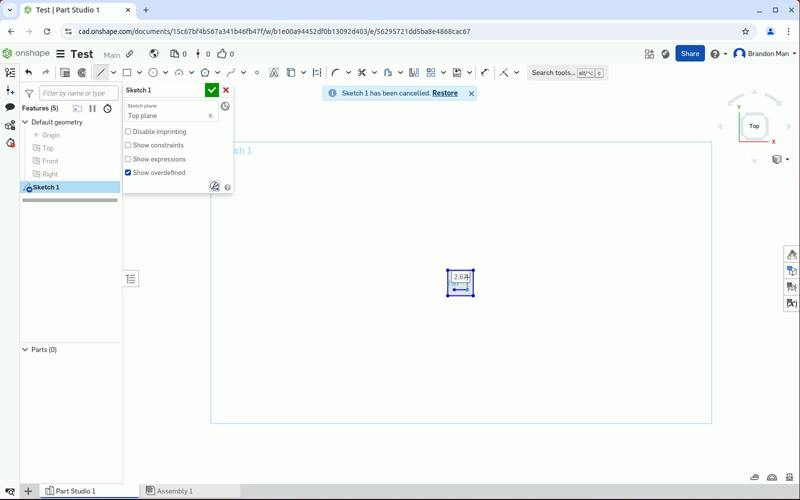
key_down(shift)
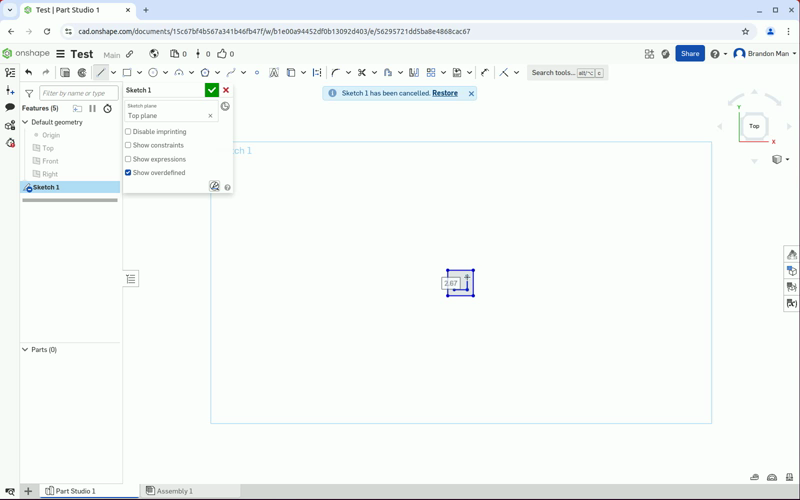
mouse_move(497, 276)
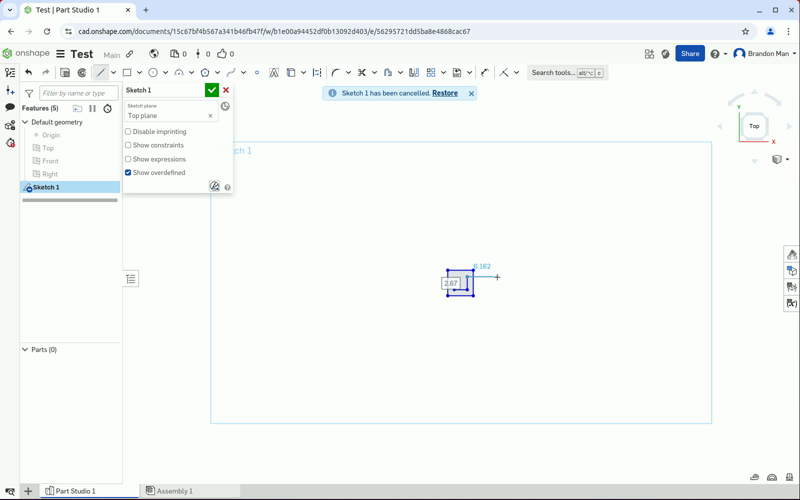
mouse_move(454, 276)
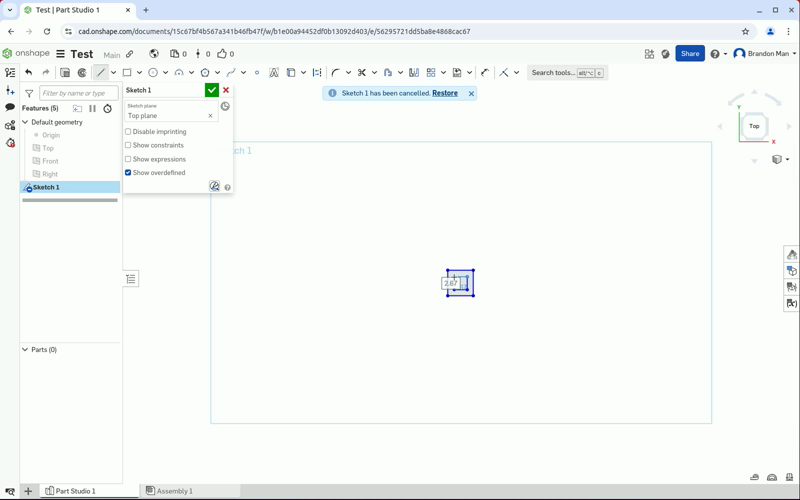
click(454, 276)
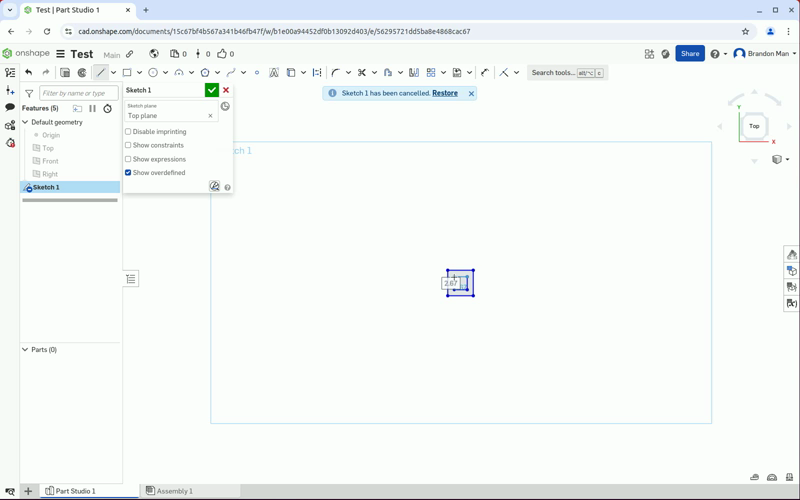
key_up(shift)
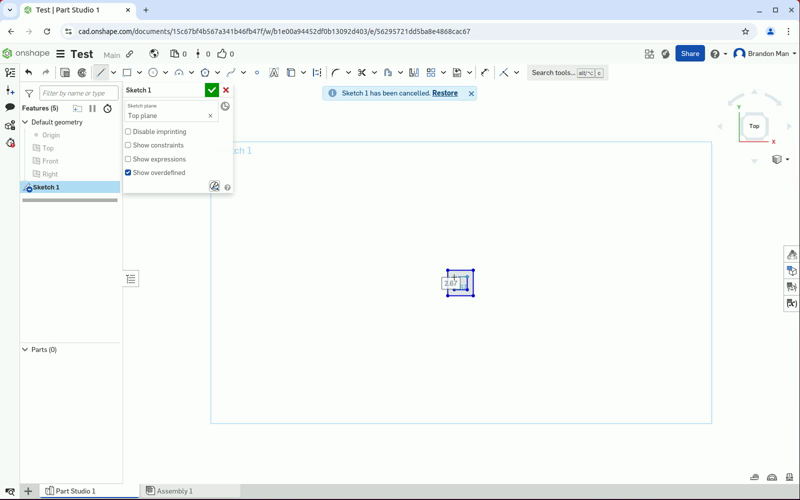
mouse_move(484, 276)
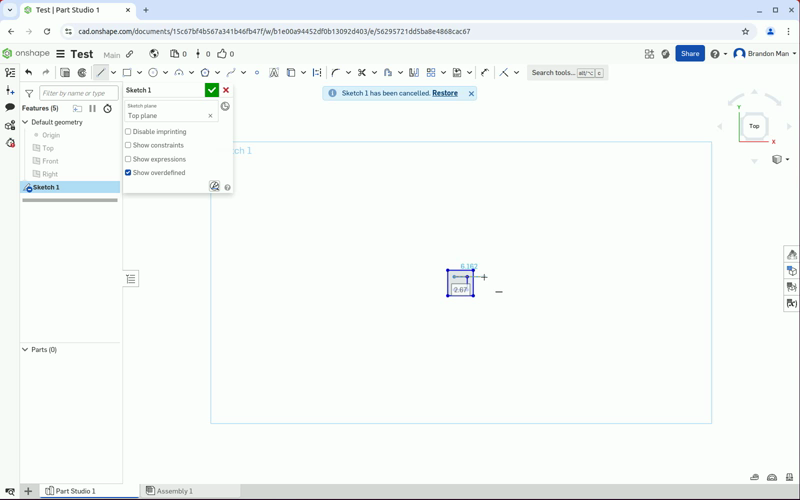
key_down(shift)
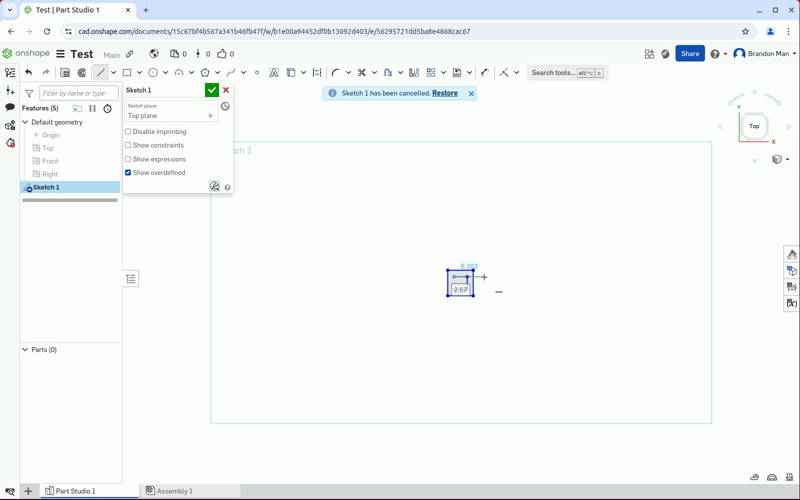
mouse_move(454, 289)
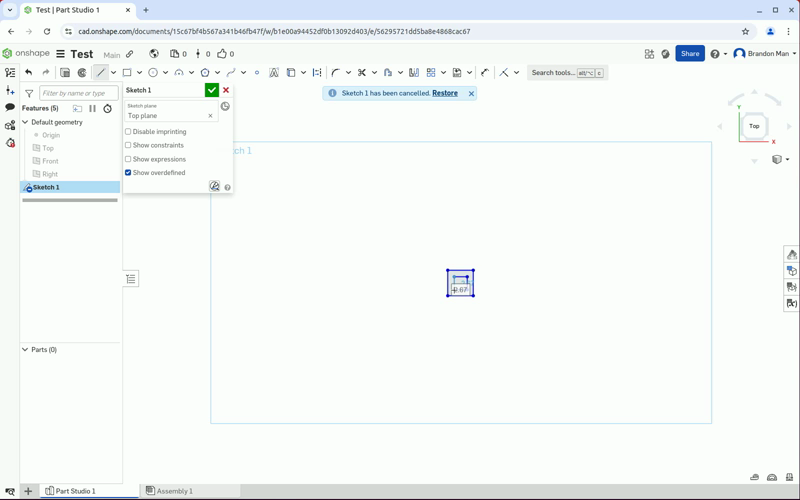
key_up(shift)
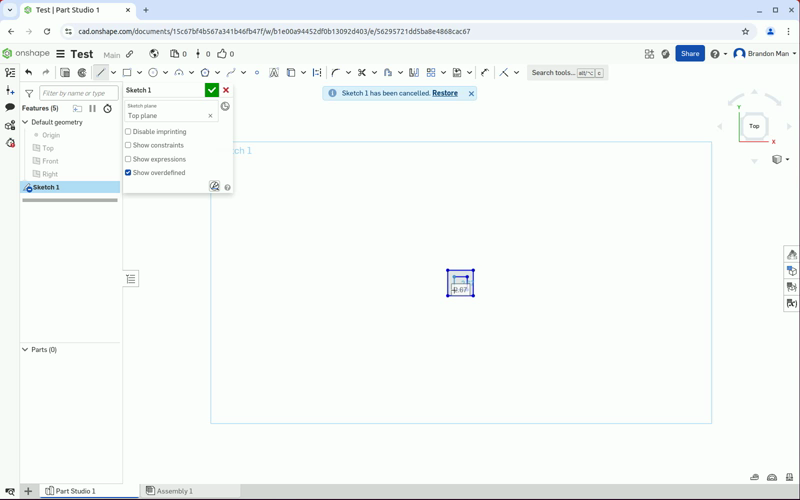
click(454, 289)
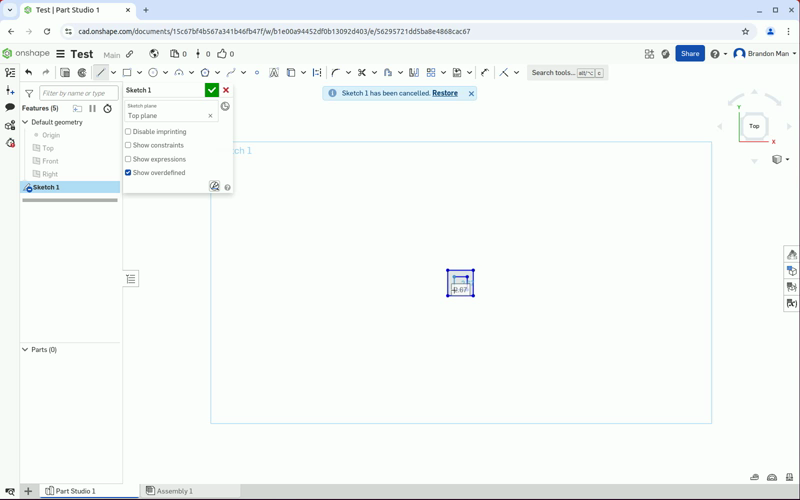
key(esc)
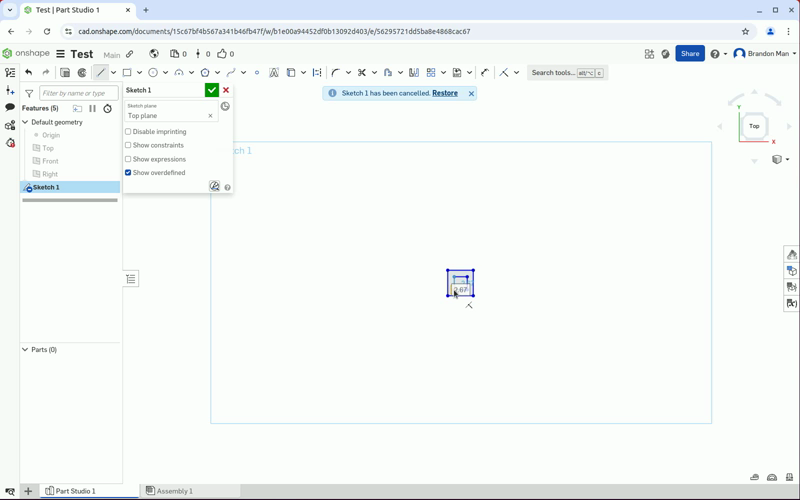
mouse_move(448, 283)
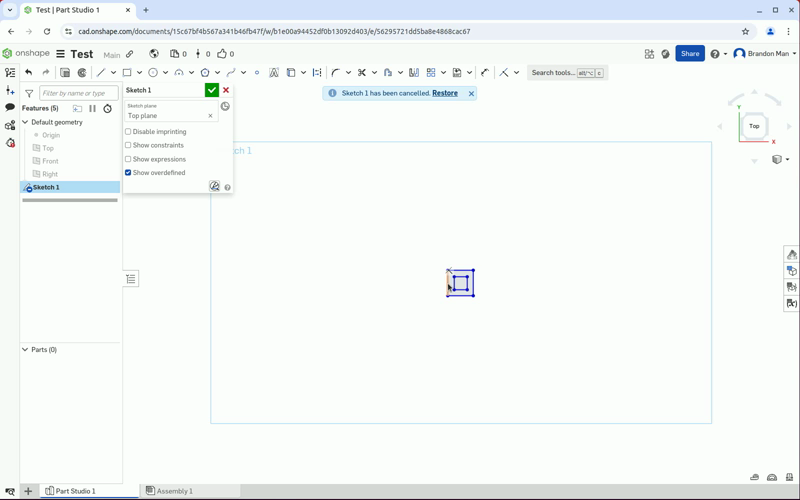
scroll(6)
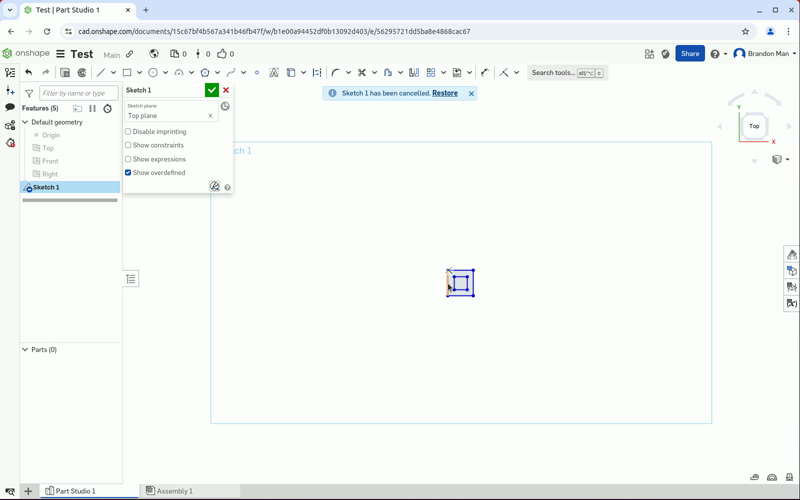
scroll(6)
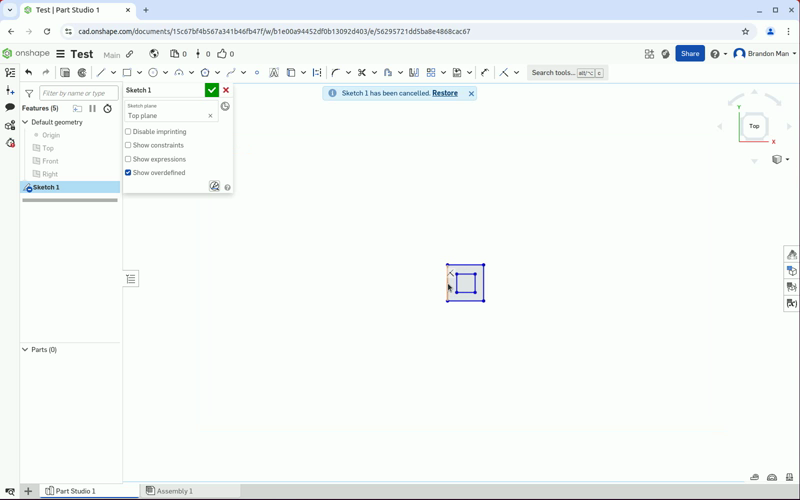
scroll(6)
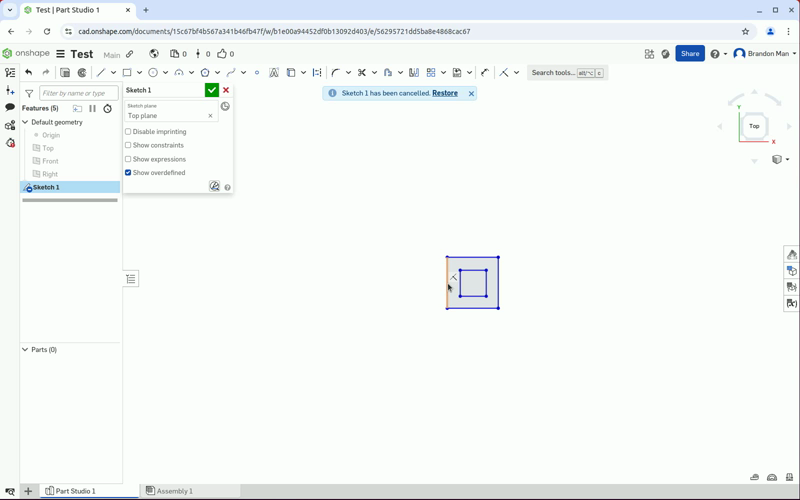
scroll(6)
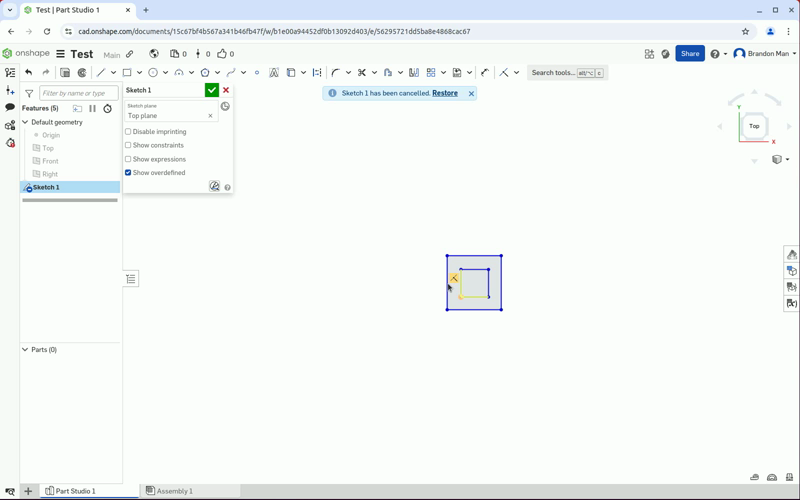
scroll(6)
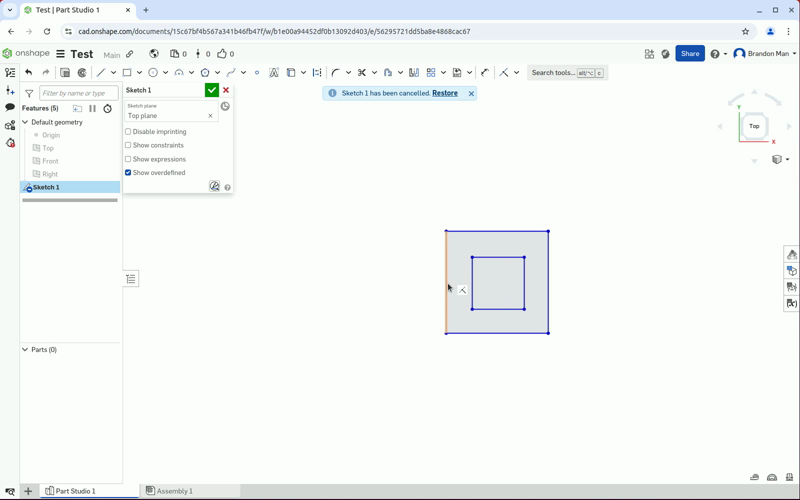
scroll(6)
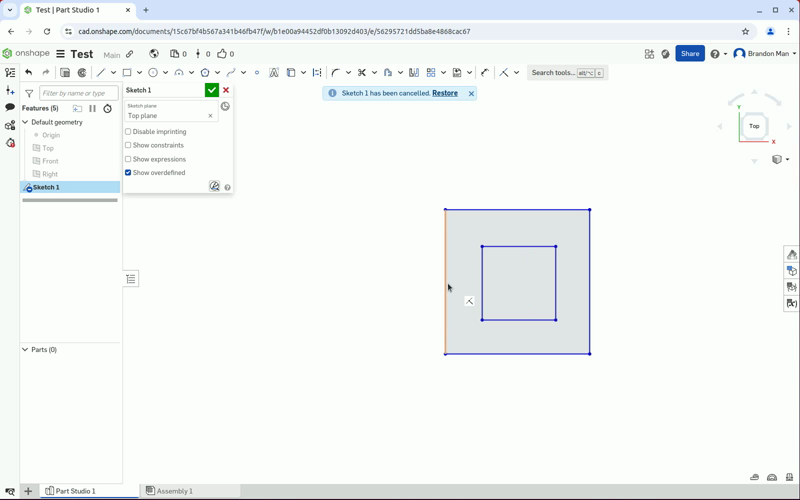
scroll(6)
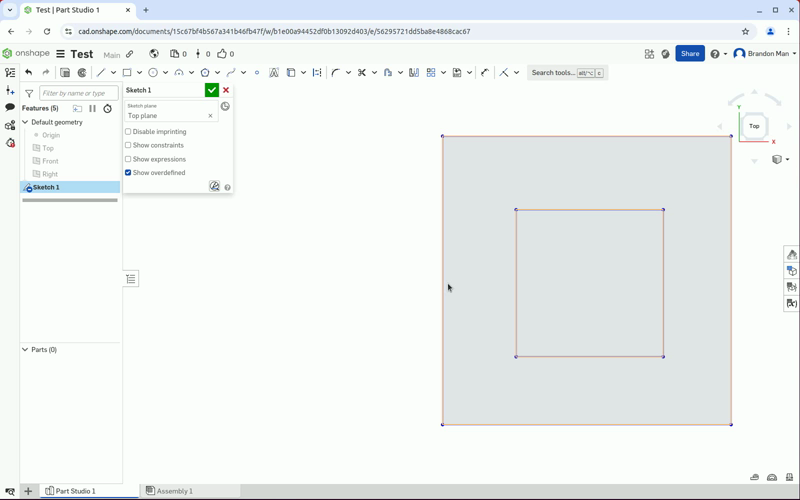
click(448, 283)
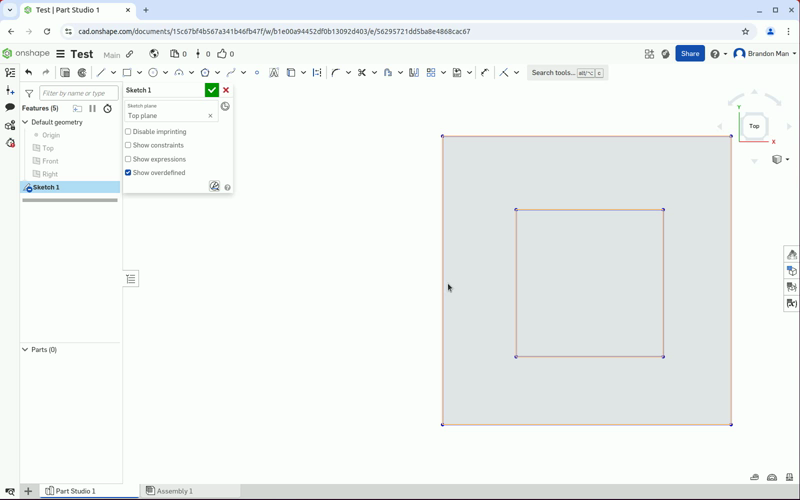
scroll(-6)
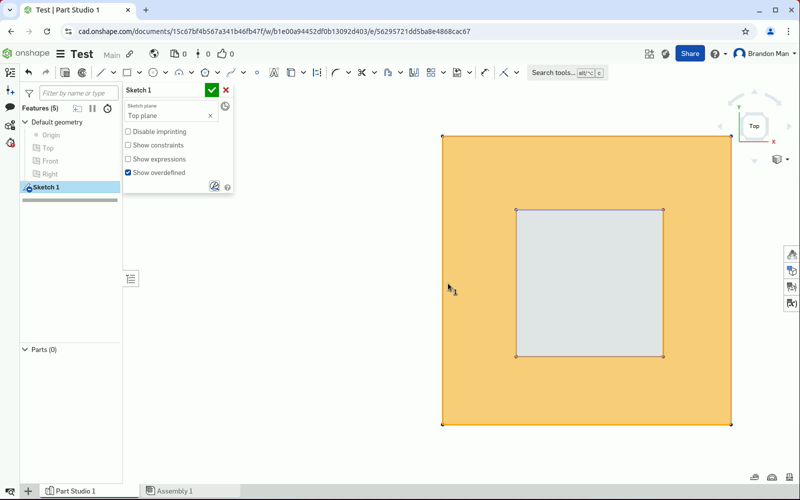
scroll(-6)
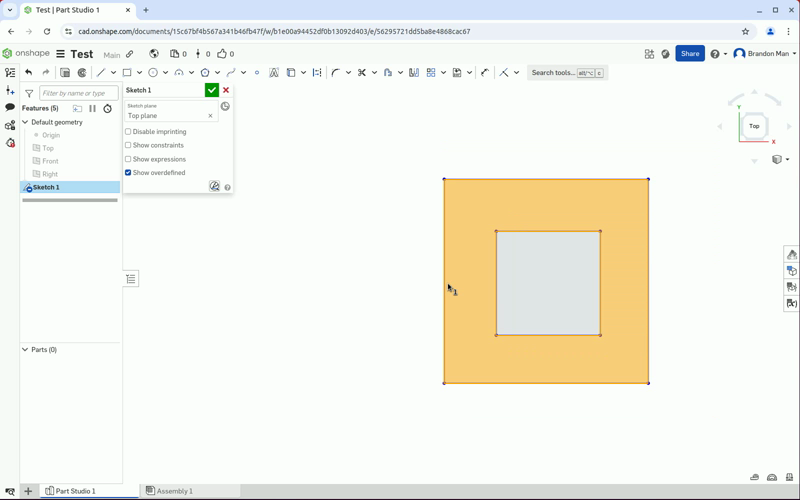
scroll(-6)
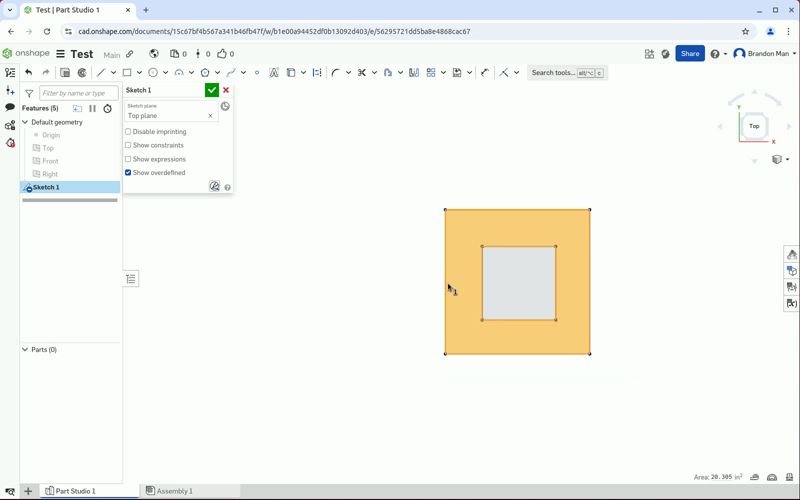
scroll(-6)
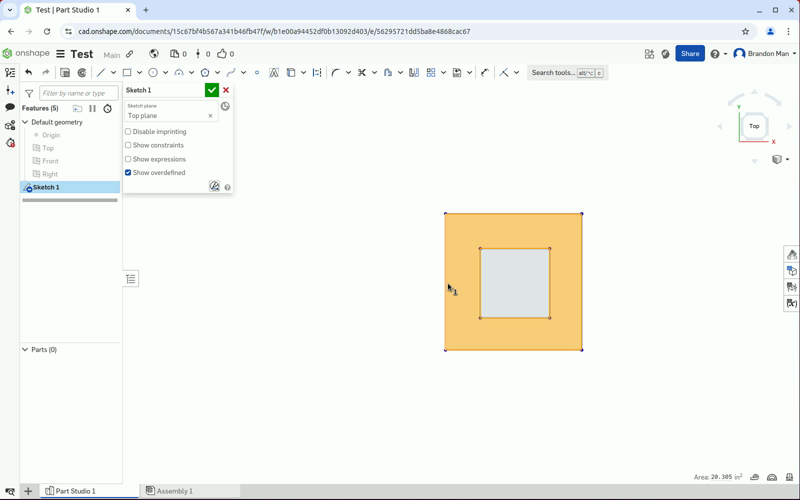
scroll(-6)
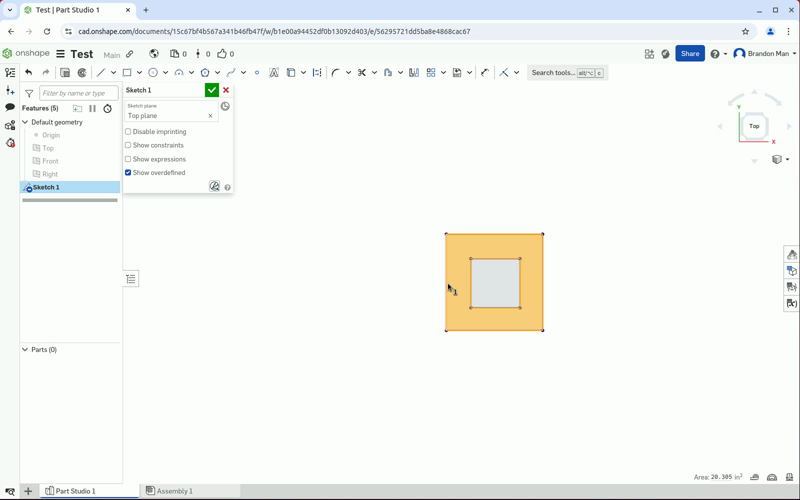
scroll(-6)
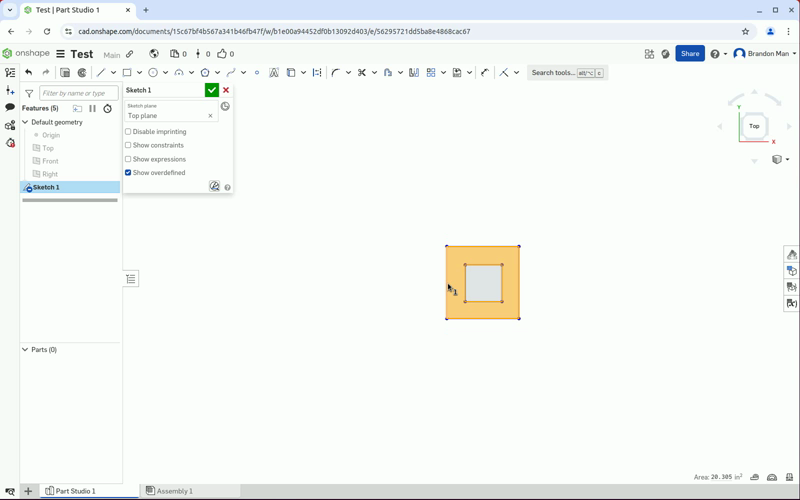
scroll(-6)
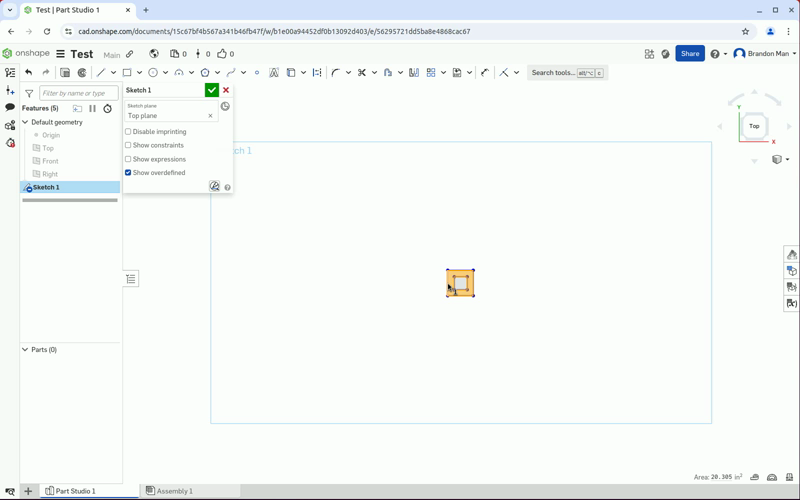
mouse_move(73, 352)
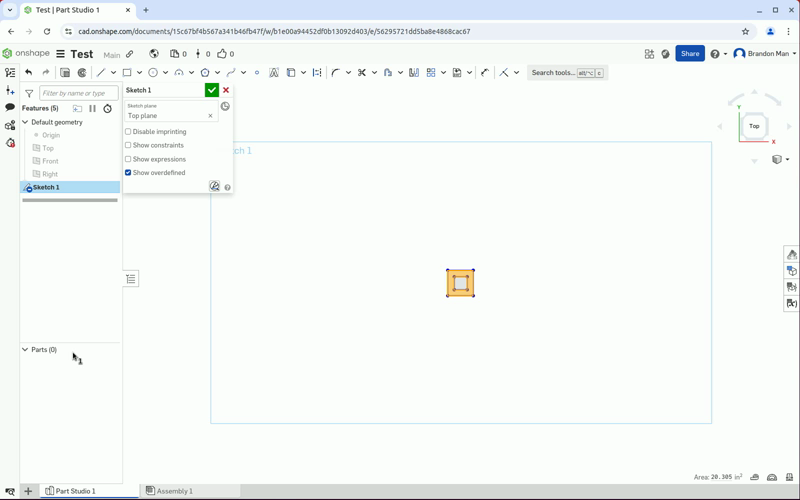
key(shift+y)
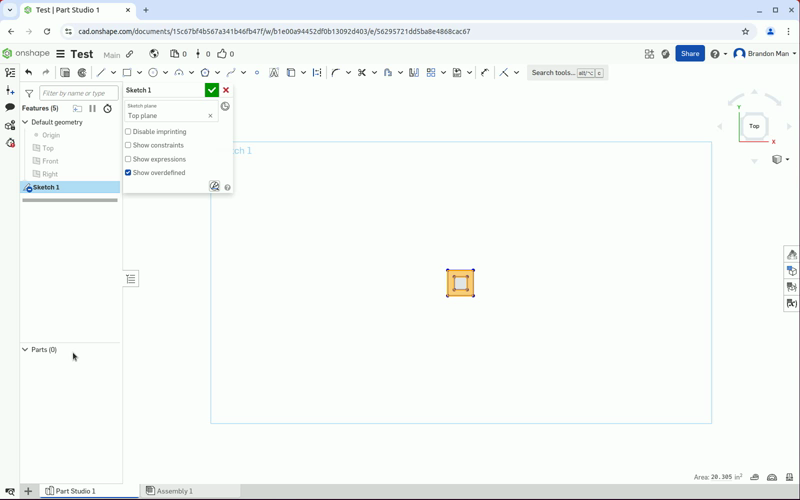
key(shift+e)
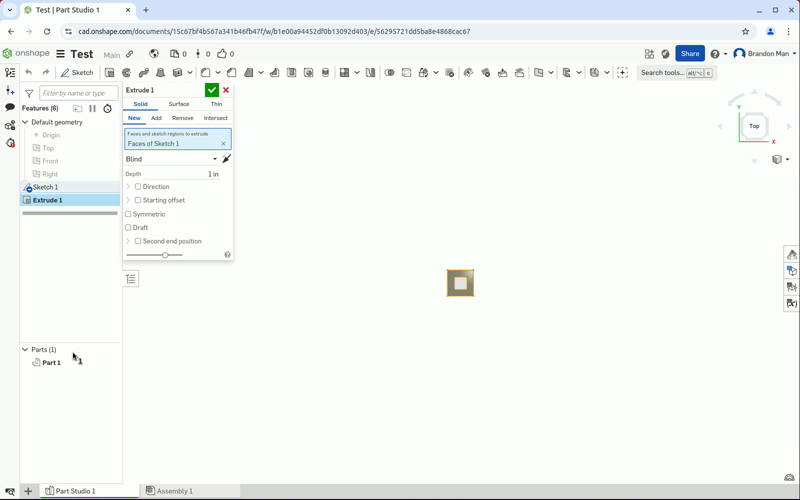
mouse_move(143, 106)
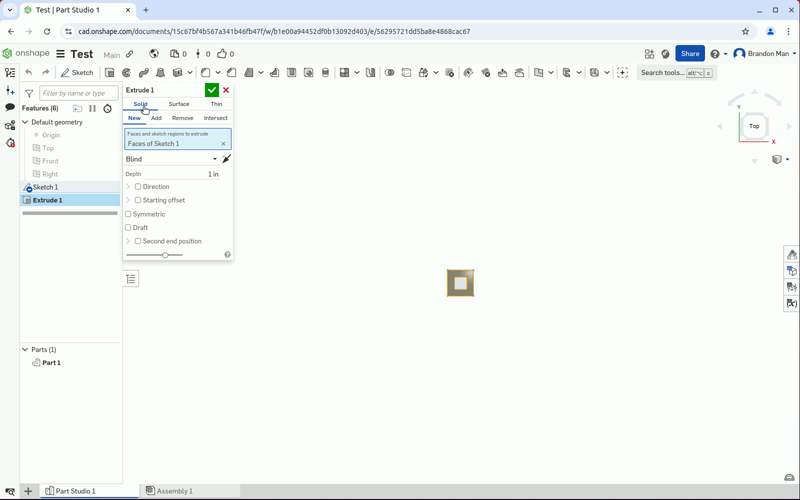
click(143, 106)
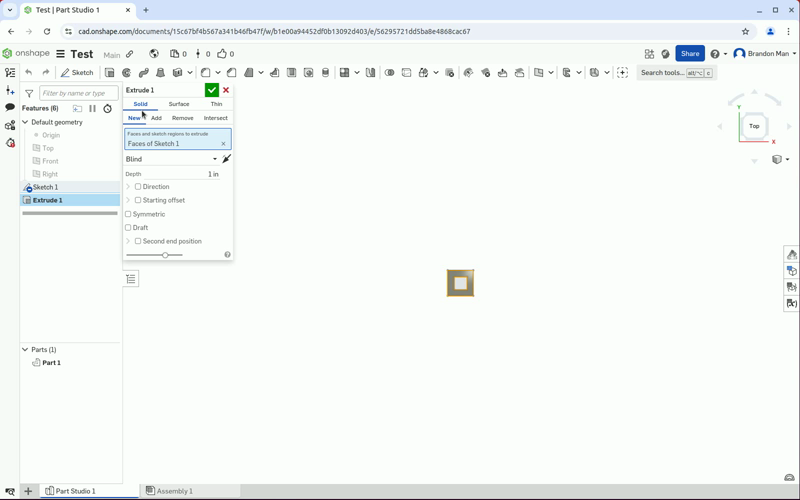
mouse_move(137, 120)
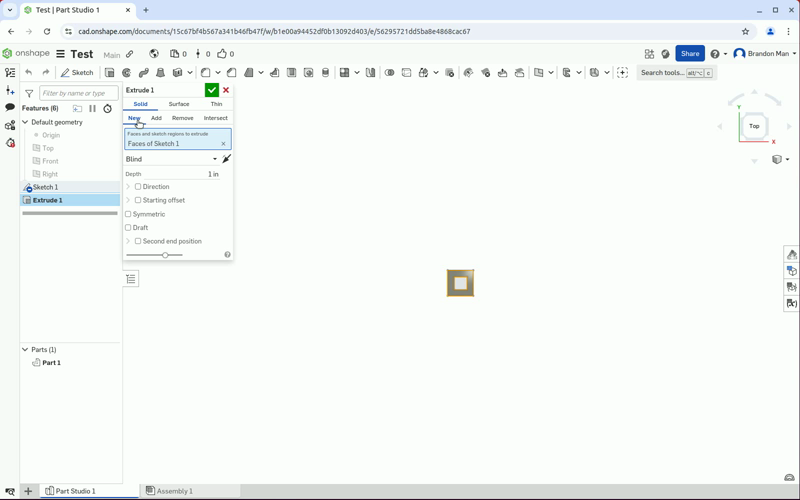
click(137, 120)
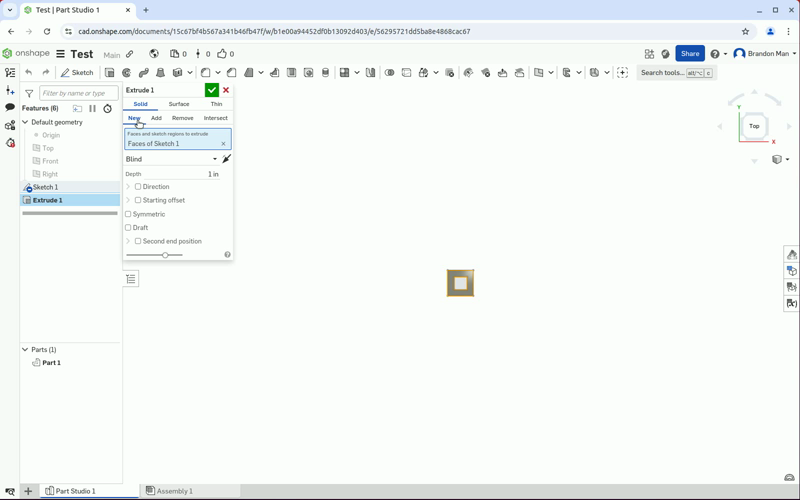
key(tab, 4)
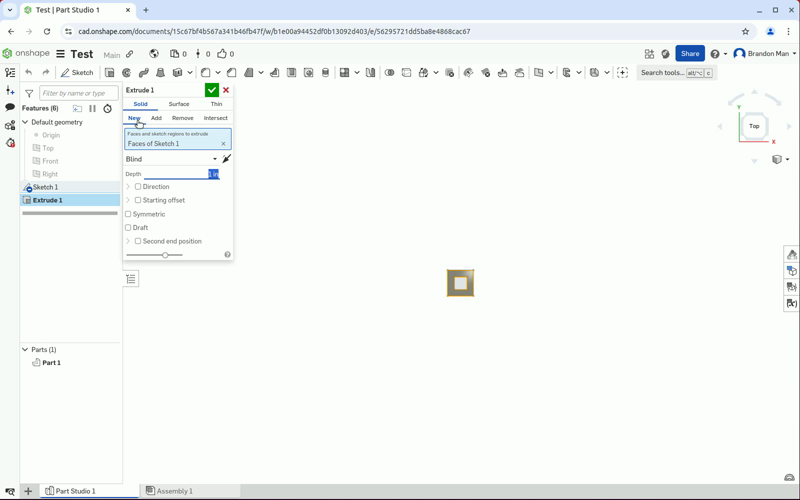
text(5.055)
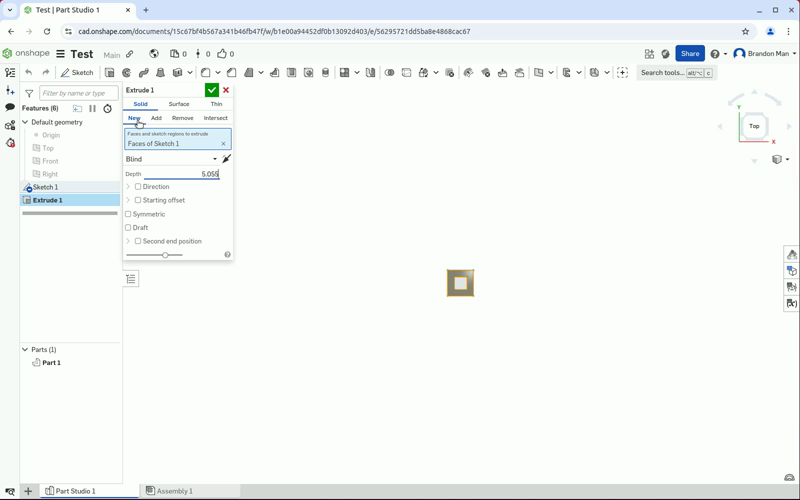
key(enter)
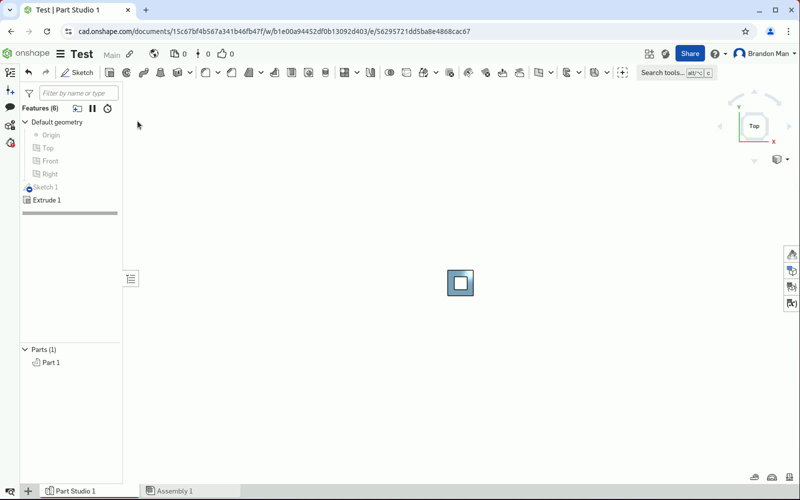
key(shift+h)
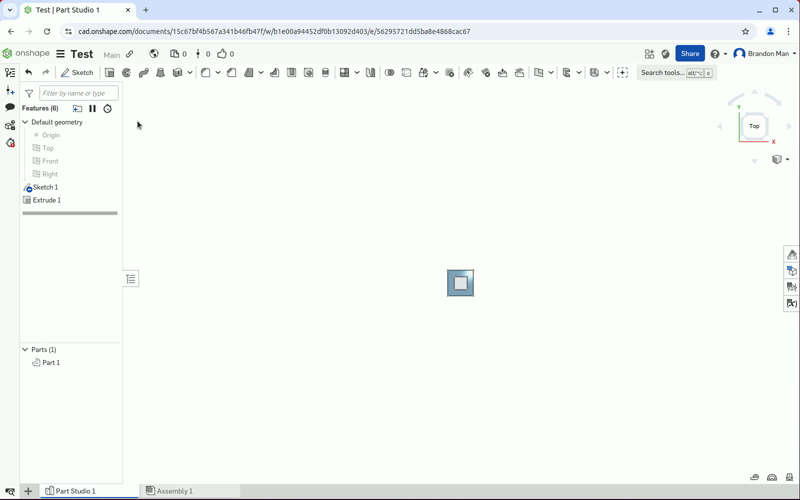
key(shift+h)
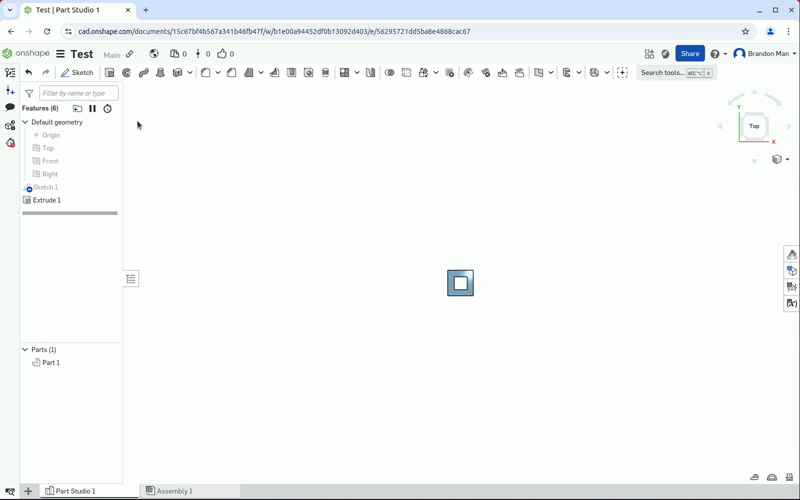
mouse_move(73, 189)
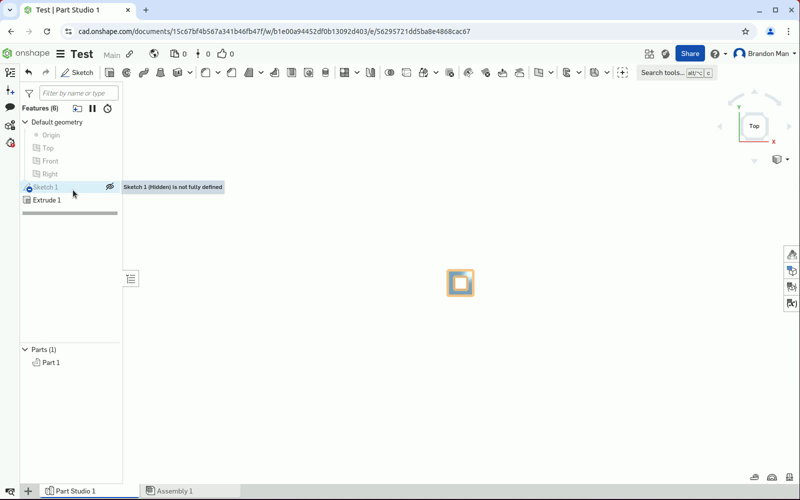
click(73, 189)
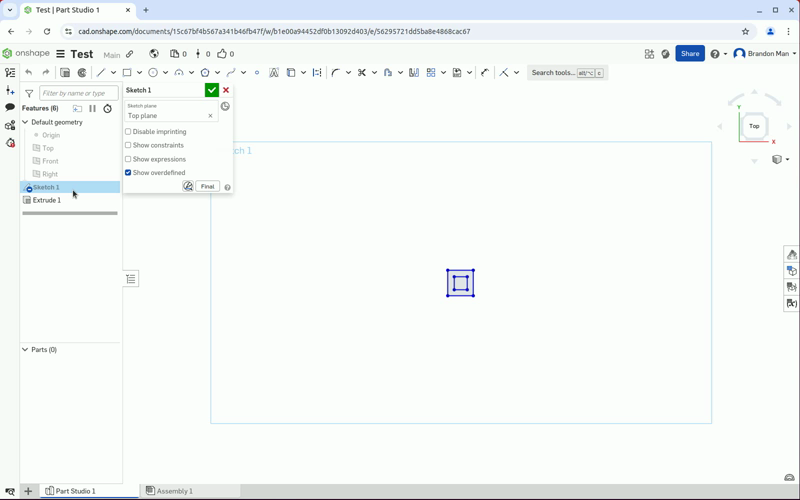
mouse_move(229, 92)
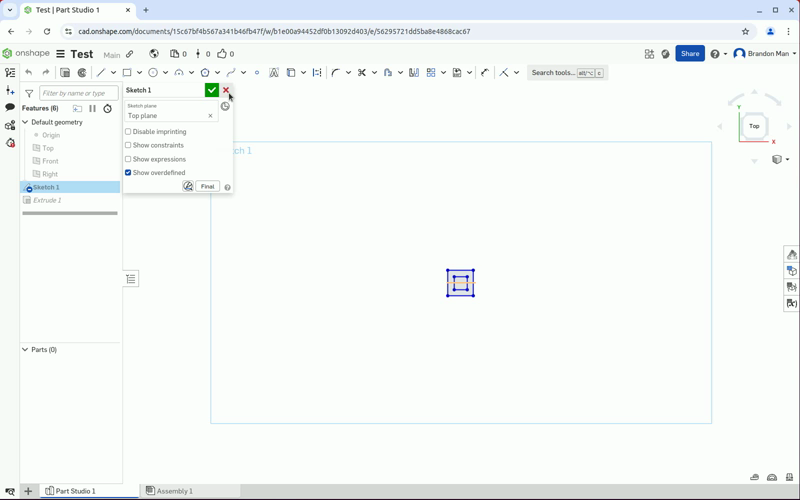
click(229, 92)
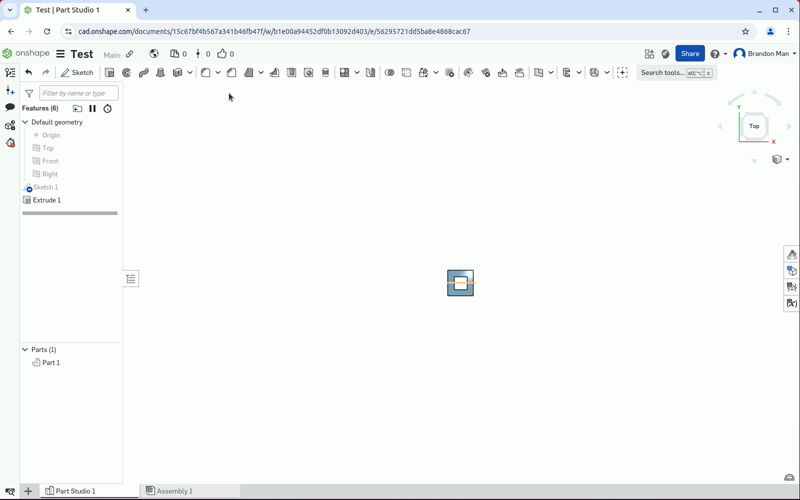
mouse_move(73, 352)
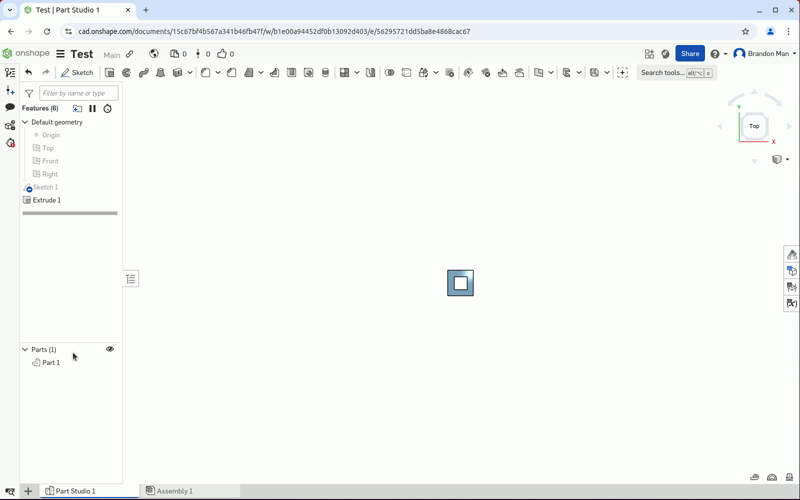
key(y)
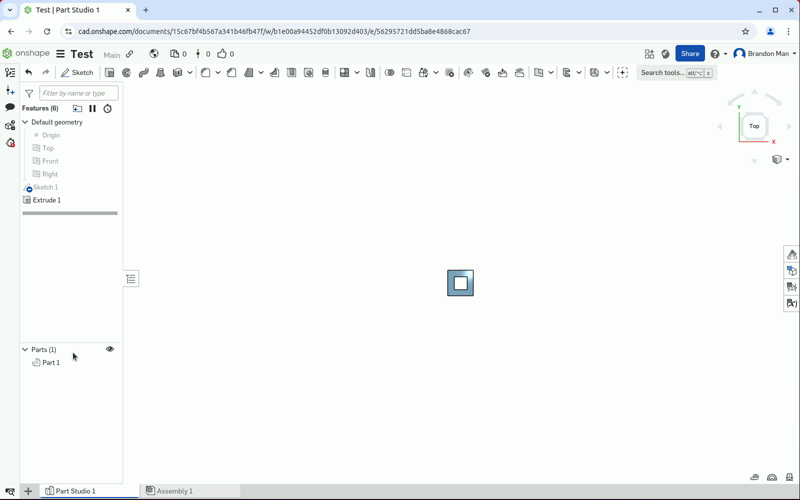
key(shift+p)
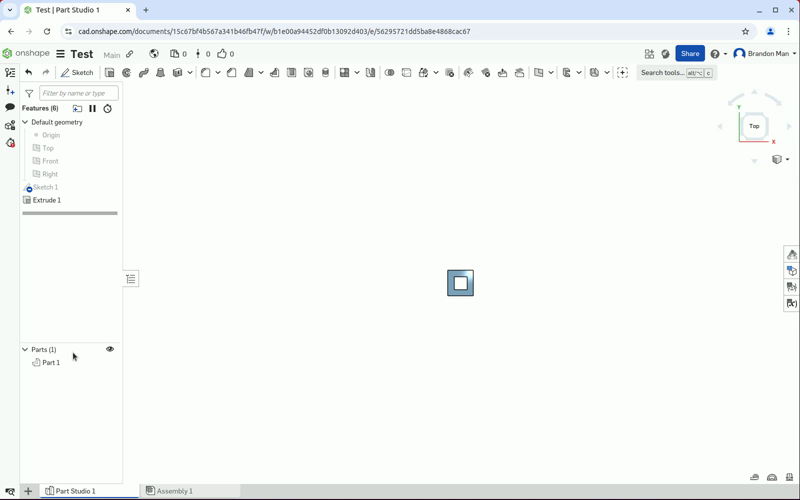
key(space)
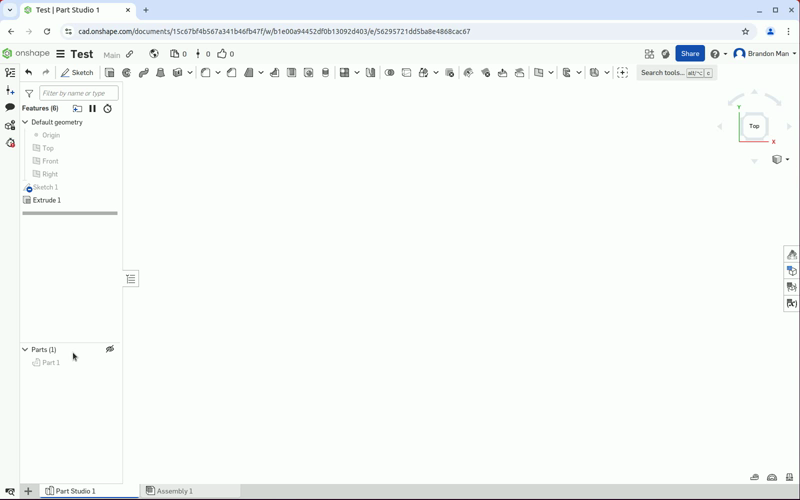
key_down(shift)
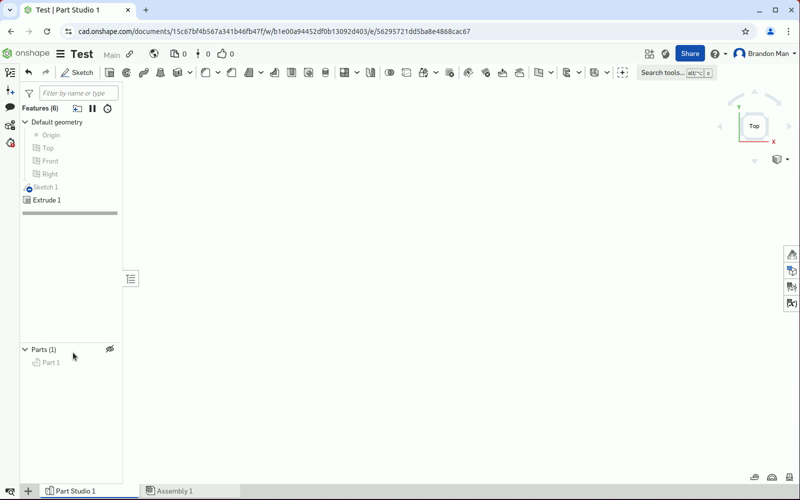
key(up)
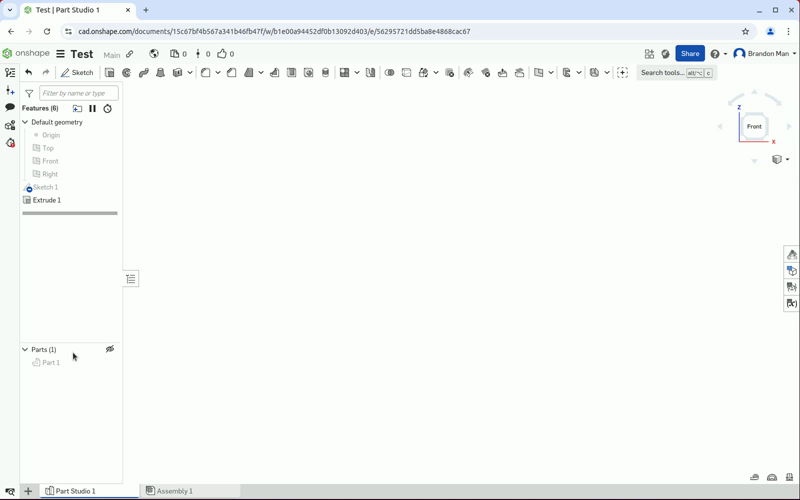
key_up(shift)
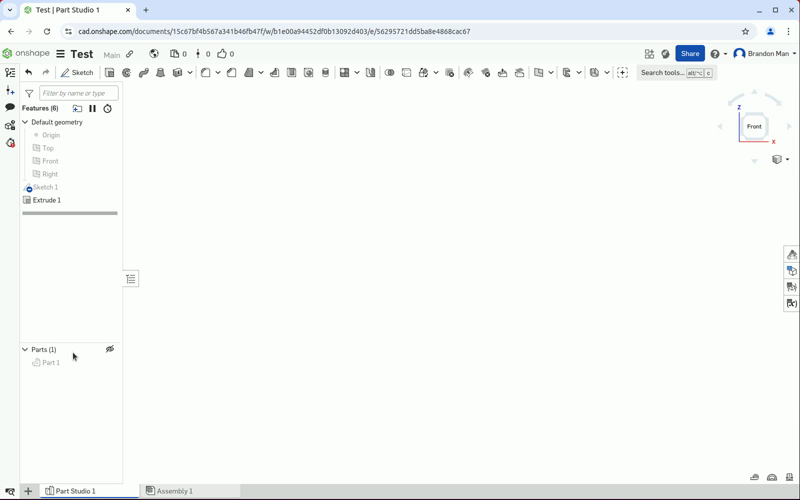
key(space)
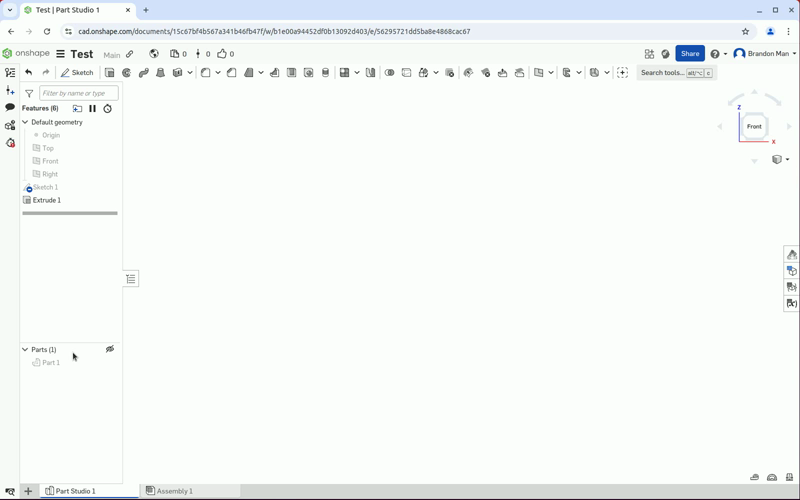
key_down(shift)
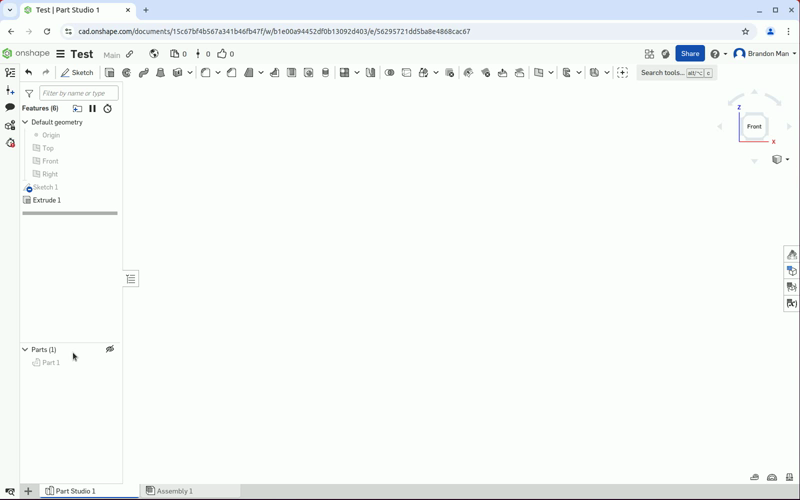
key(left)
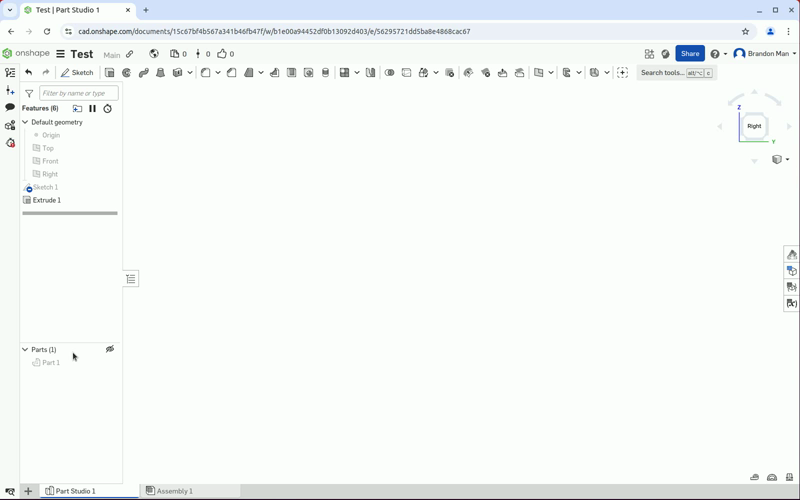
key_up(shift)
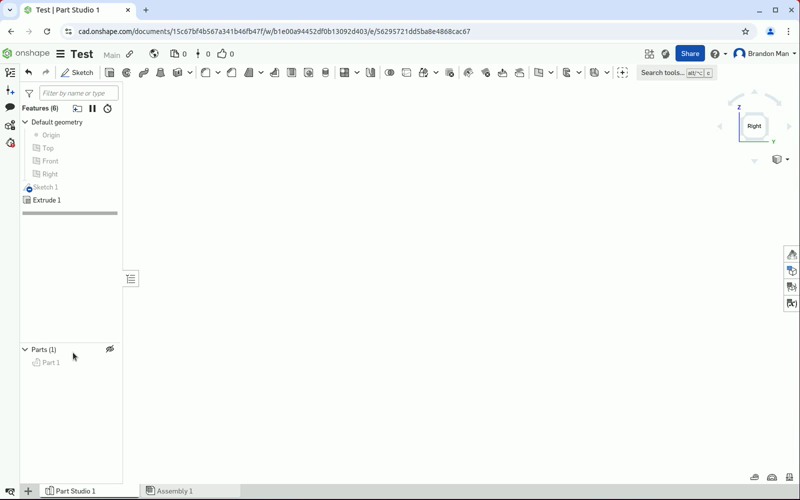
mouse_move(73, 352)
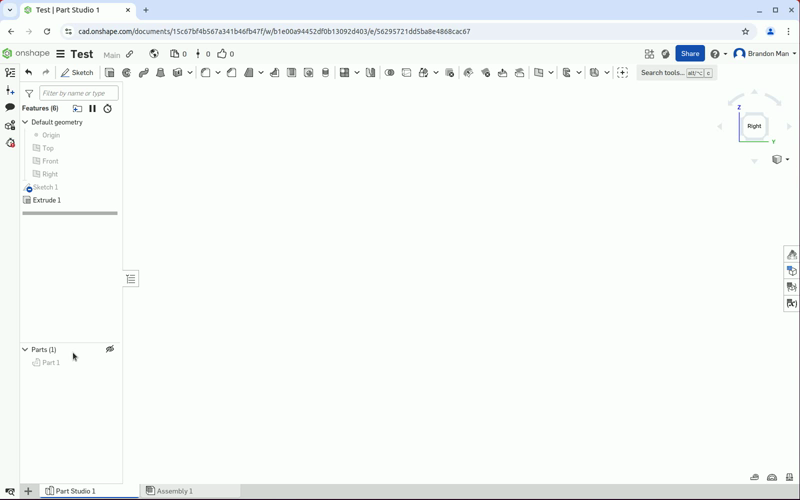
key(shift+y)
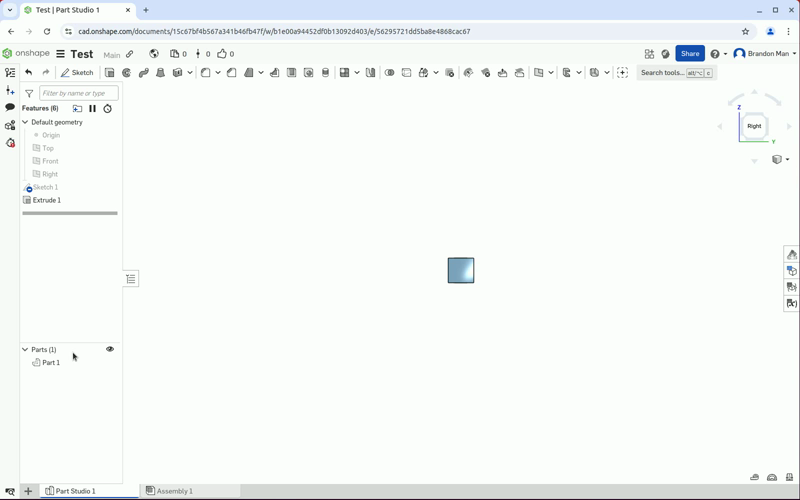
mouse_move(541, 75)
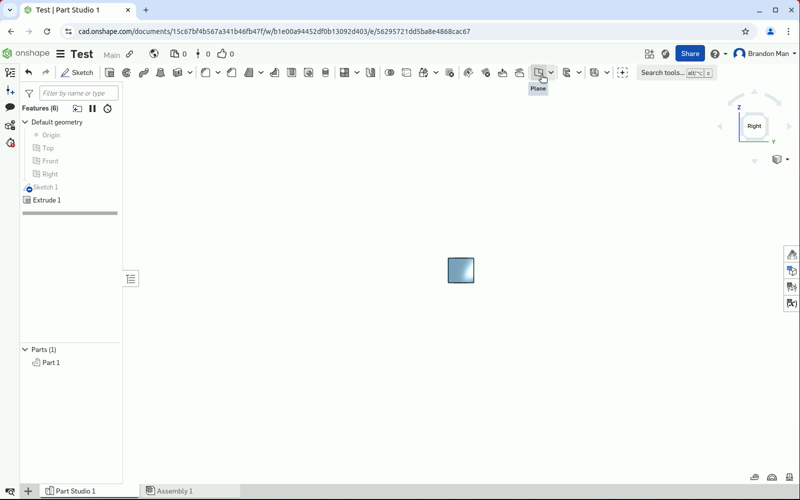
click(541, 75)
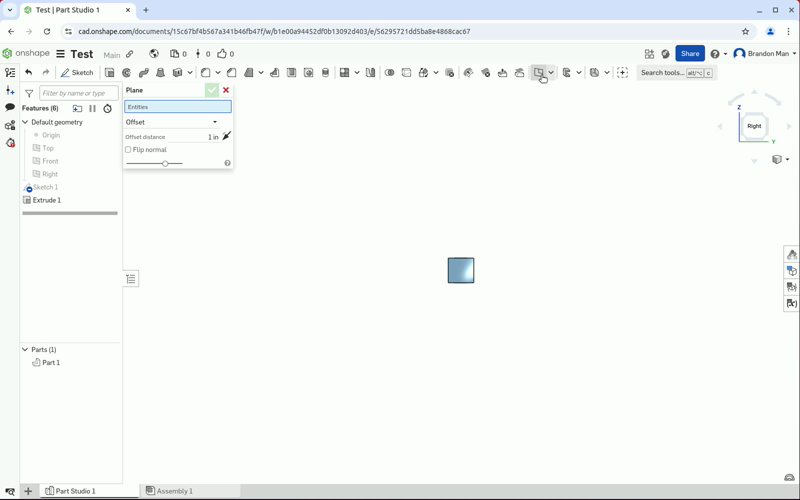
mouse_move(73, 176)
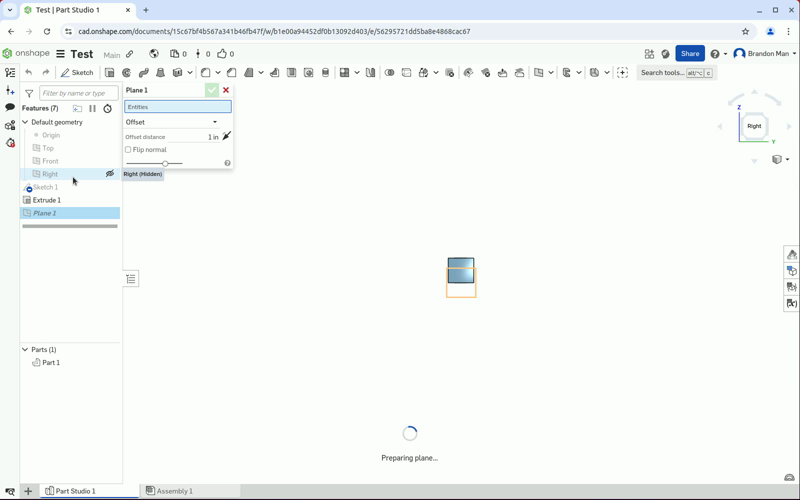
click(73, 176)
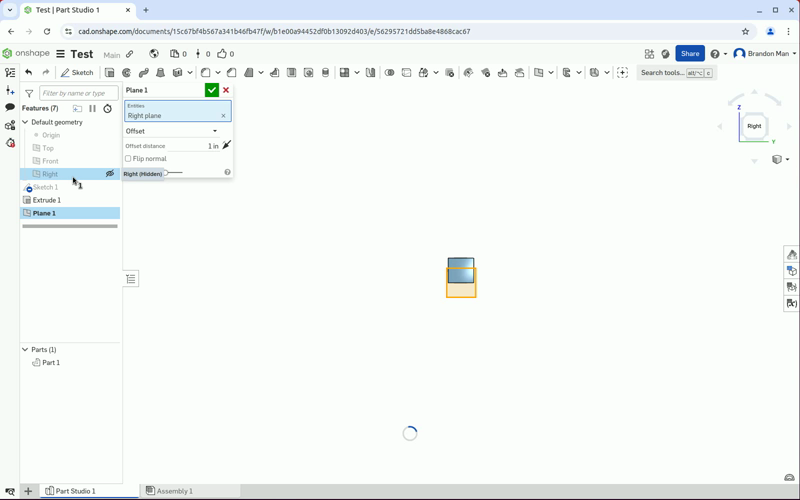
key(tab, 2)
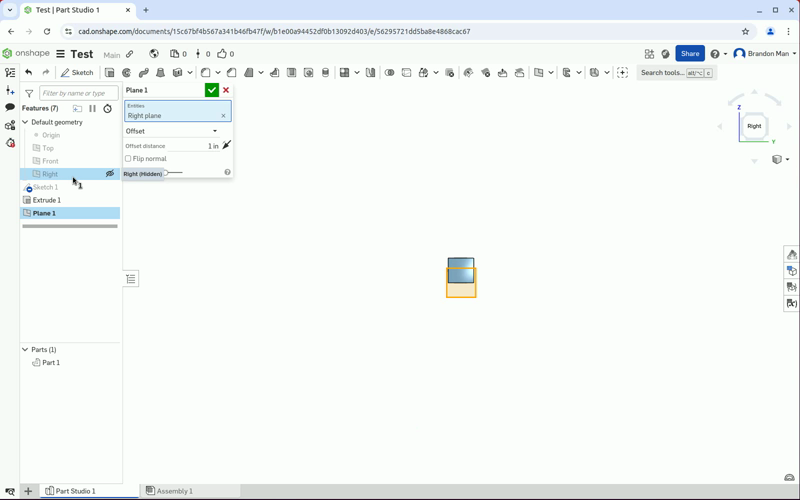
text(2.65)
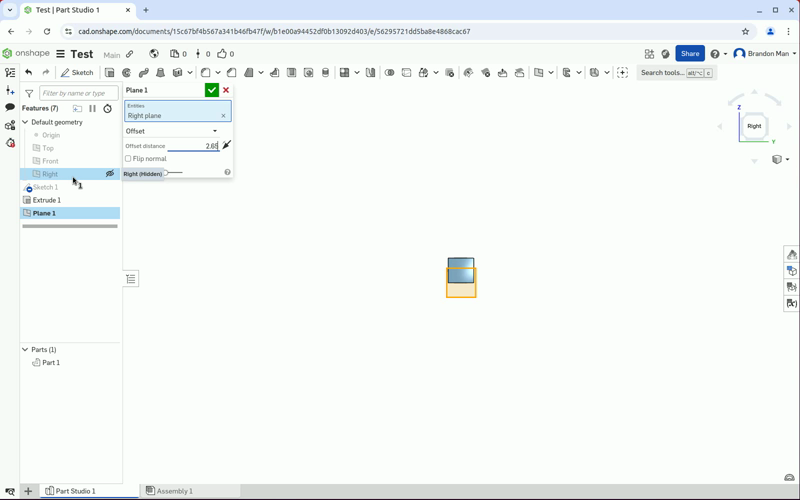
key(enter, 2)
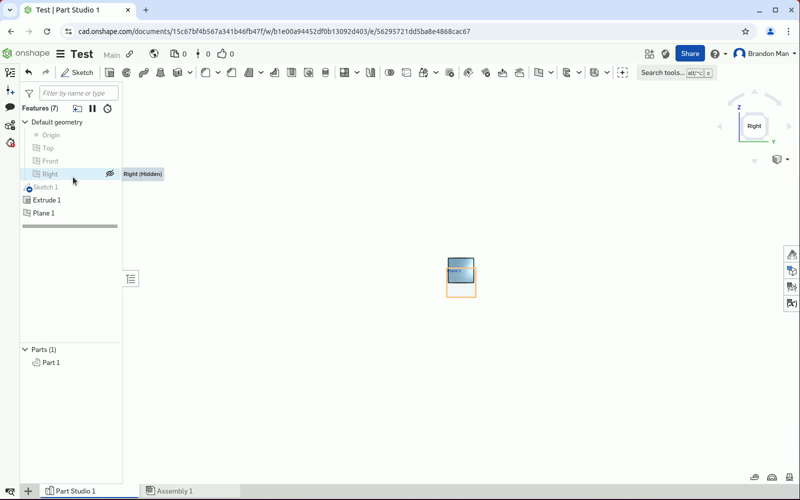
key(shift+s)
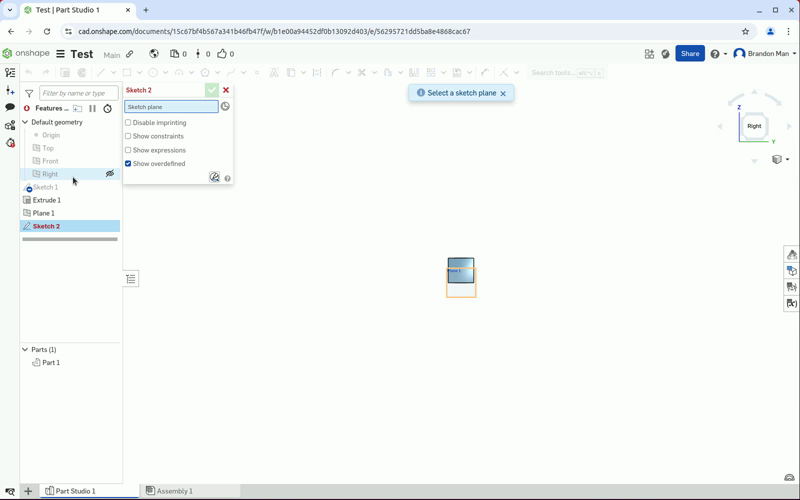
mouse_move(73, 215)
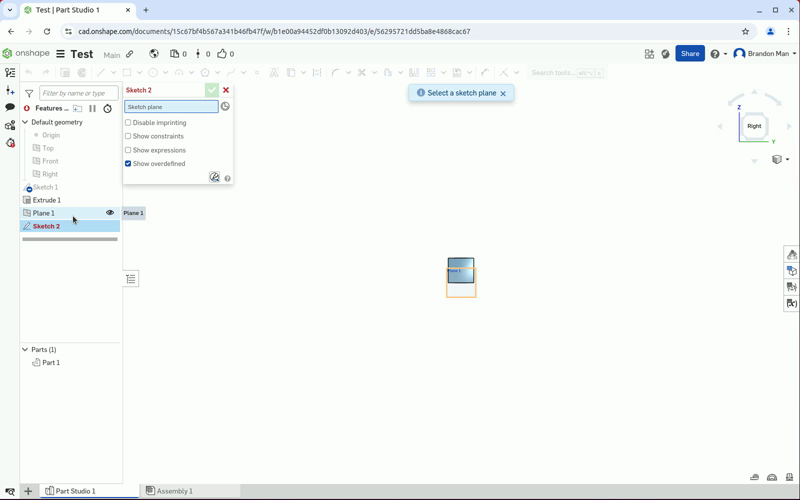
click(73, 215)
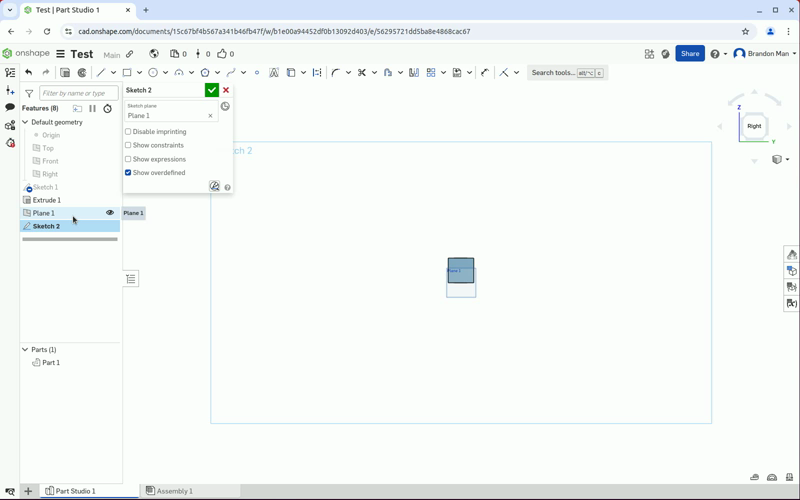
mouse_move(73, 352)
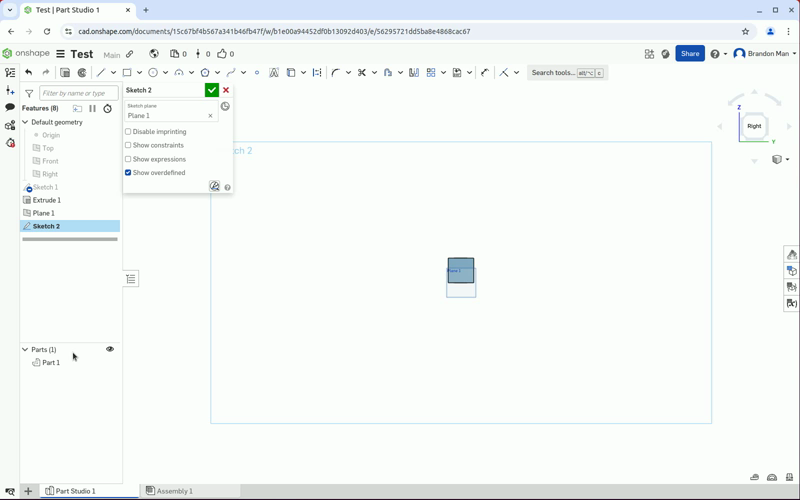
key(y)
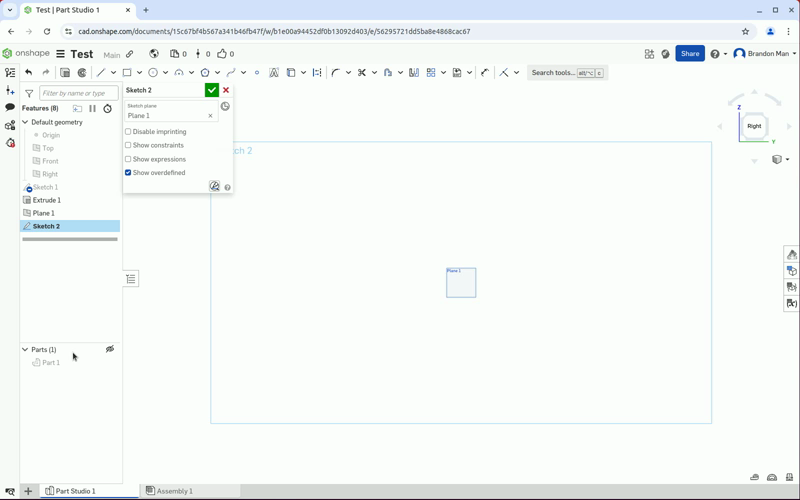
key(l)
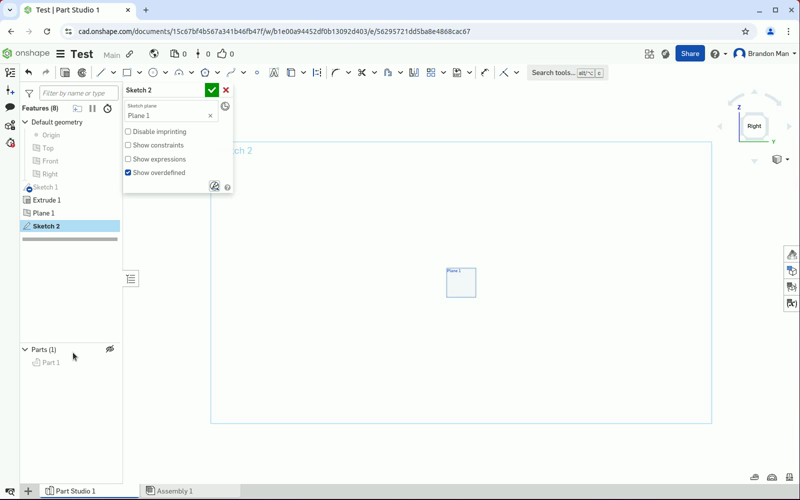
key_down(shift)
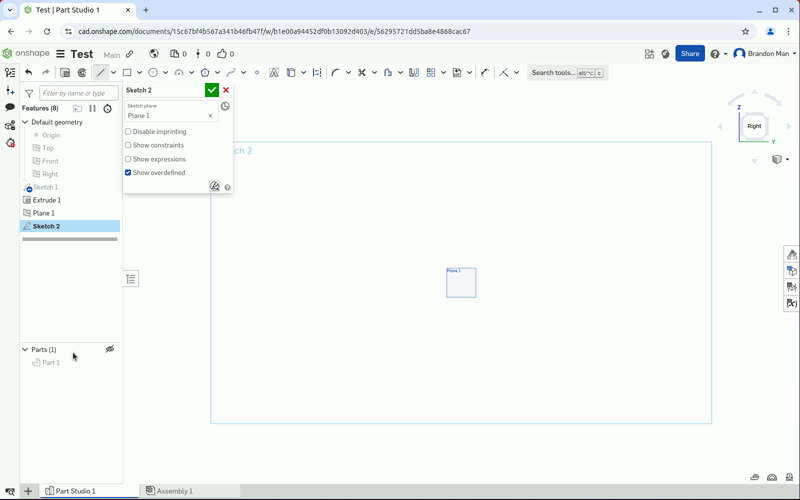
mouse_move(454, 276)
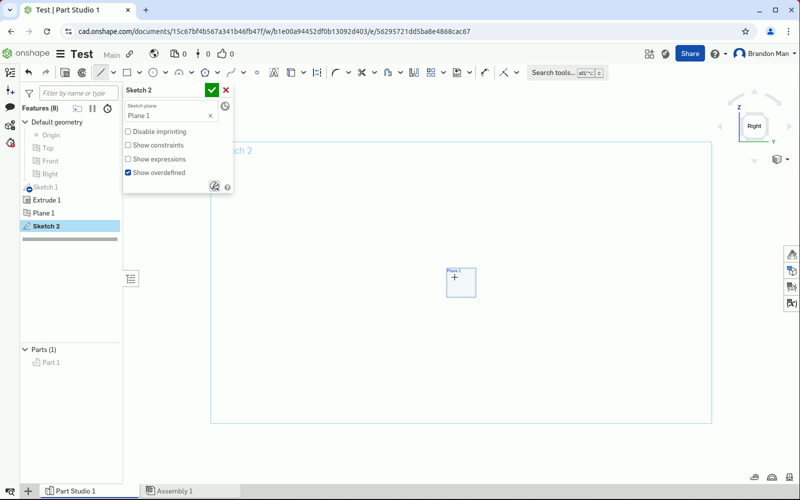
click(454, 276)
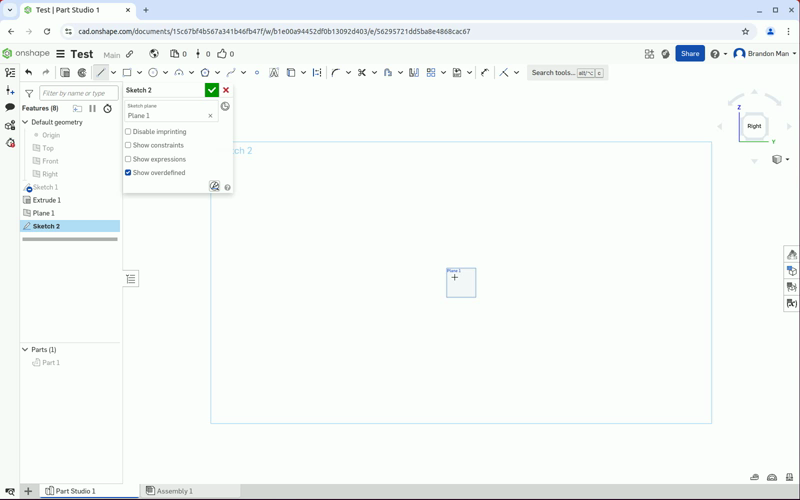
key_up(shift)
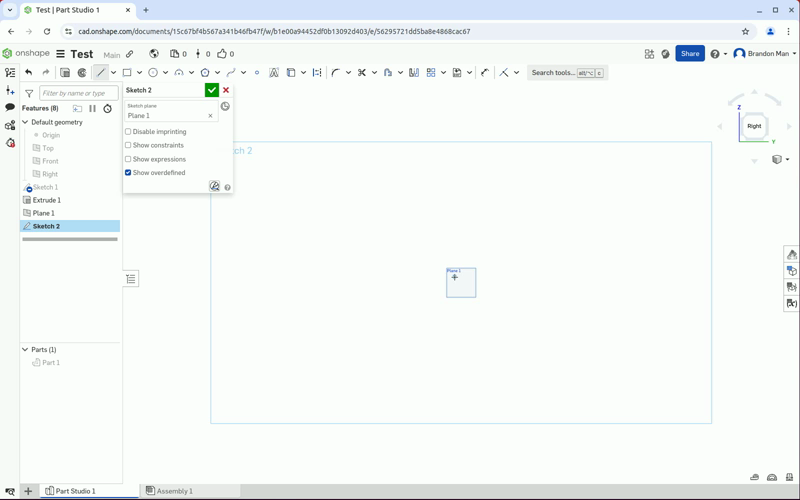
key_down(shift)
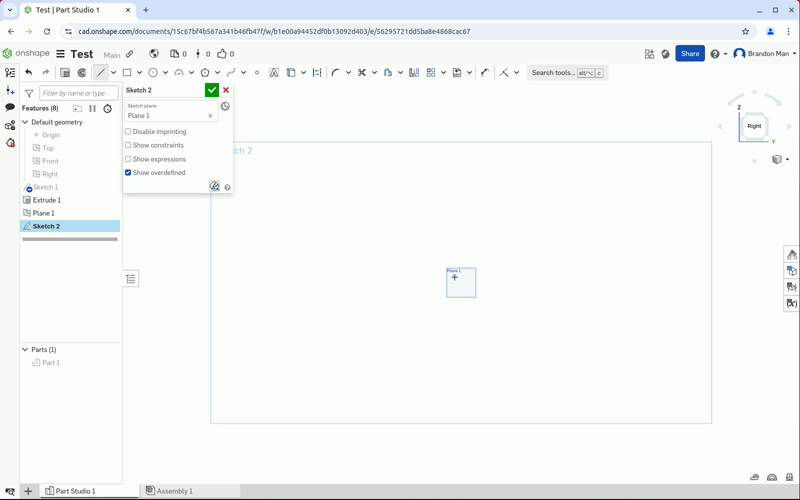
mouse_move(484, 276)
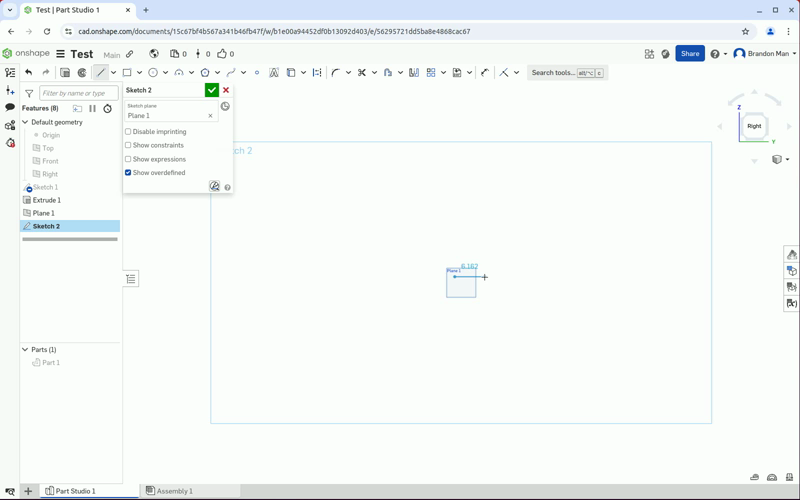
mouse_move(468, 276)
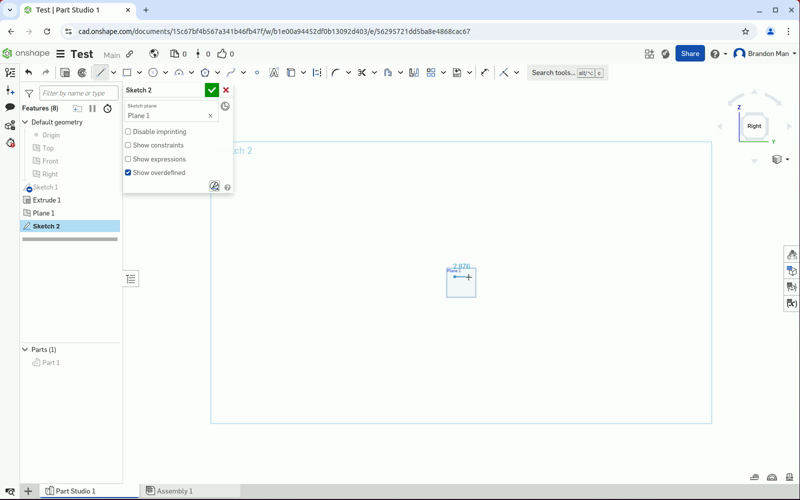
click(468, 276)
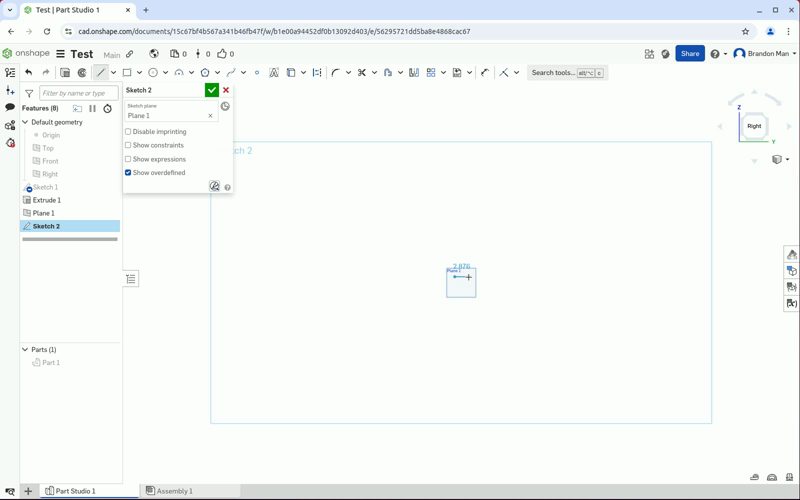
key_up(shift)
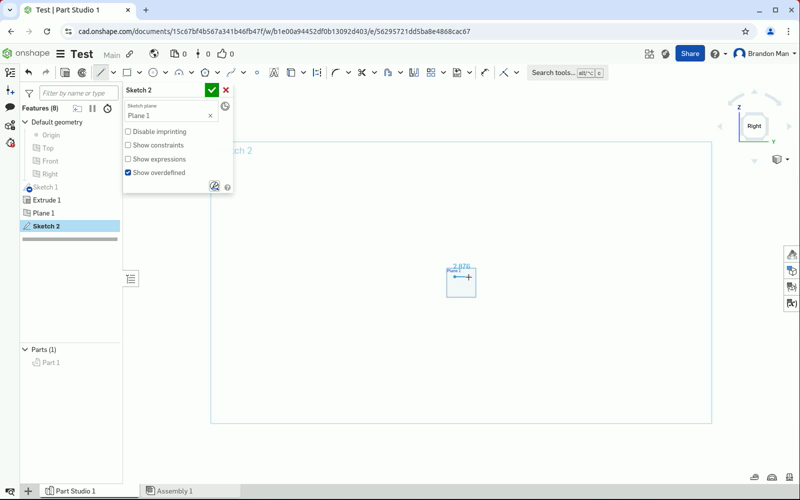
key_down(shift)
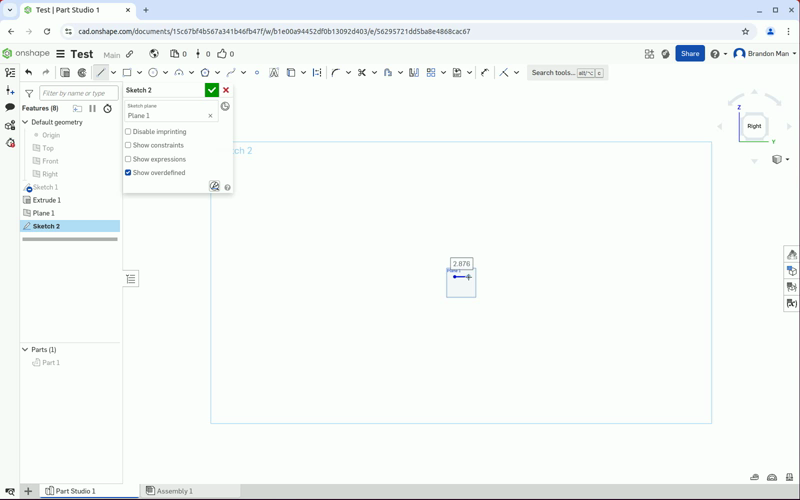
mouse_move(498, 276)
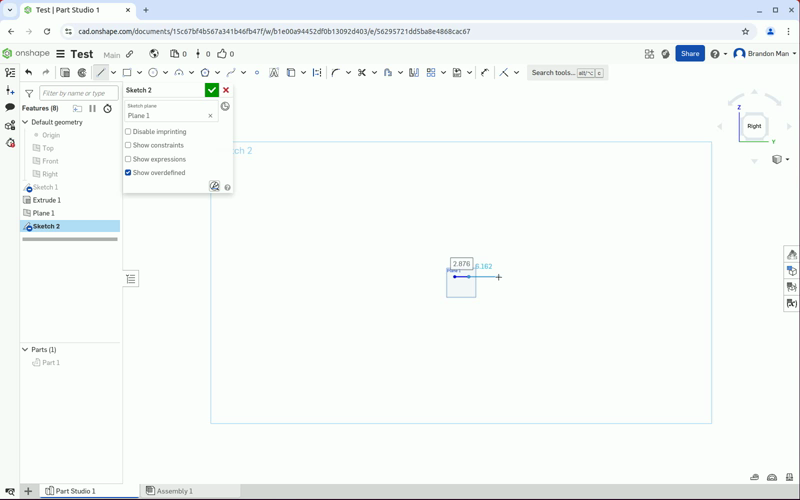
mouse_move(468, 263)
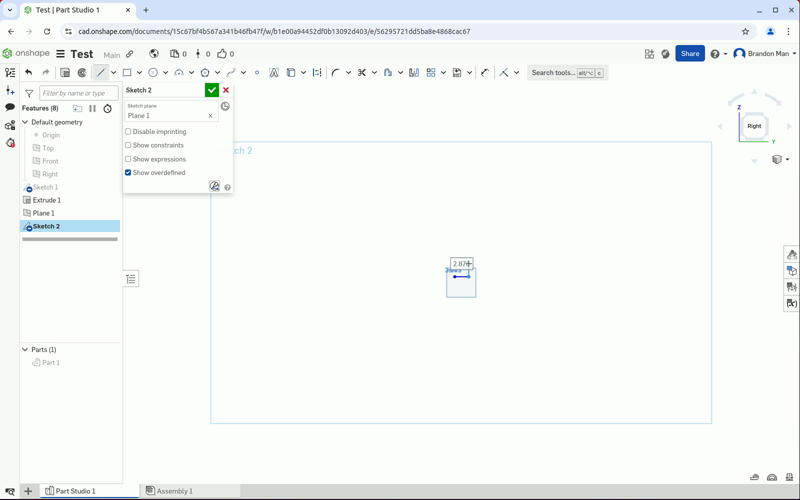
click(468, 263)
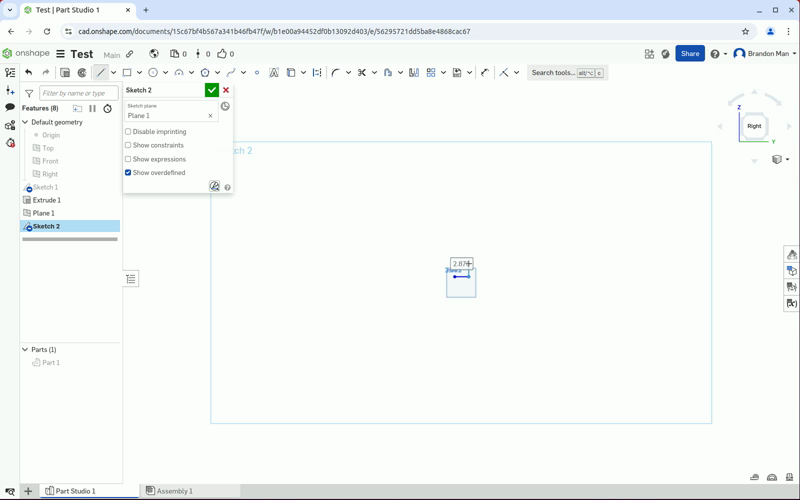
key_up(shift)
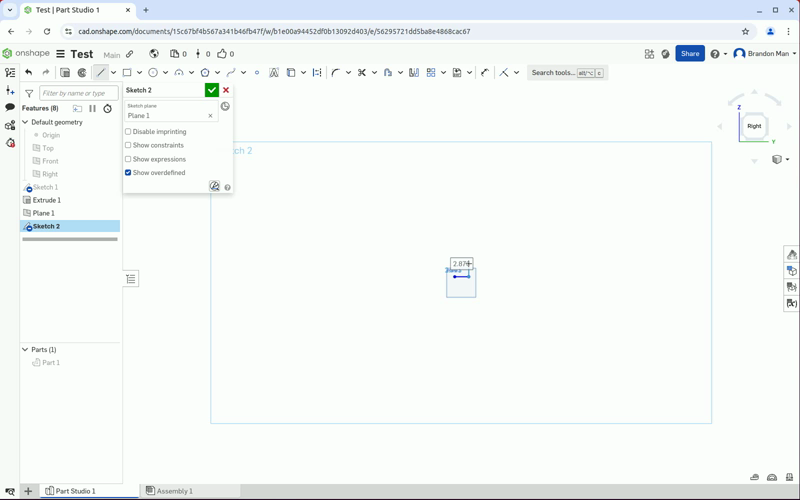
key_down(shift)
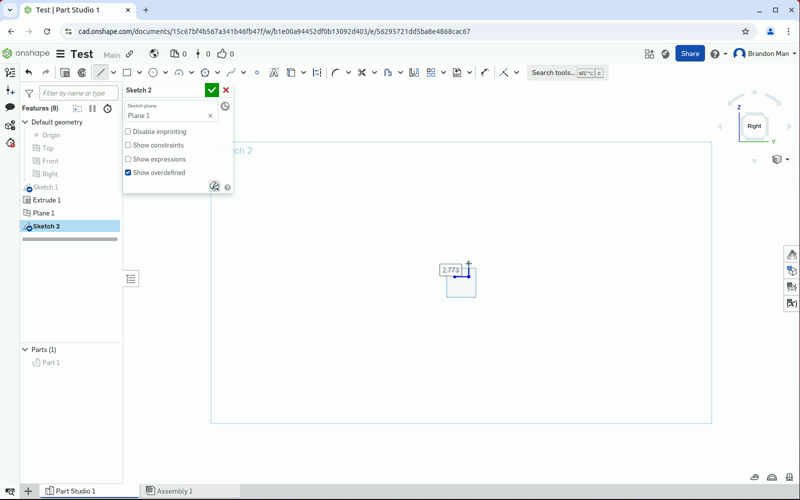
mouse_move(498, 263)
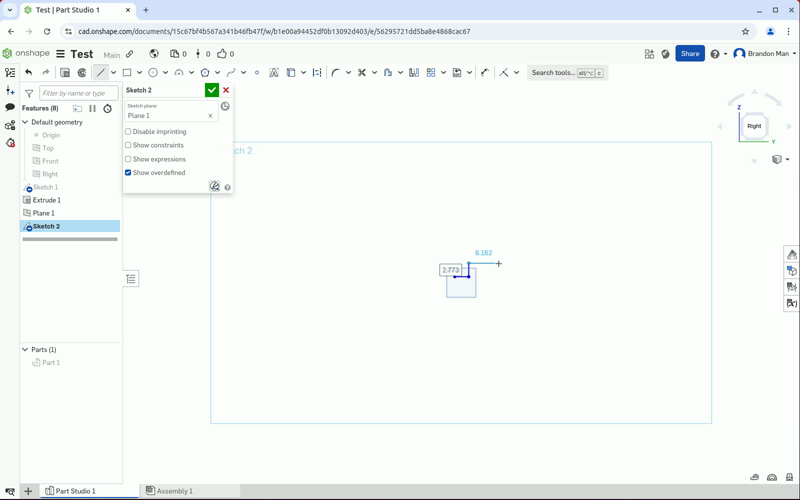
mouse_move(454, 263)
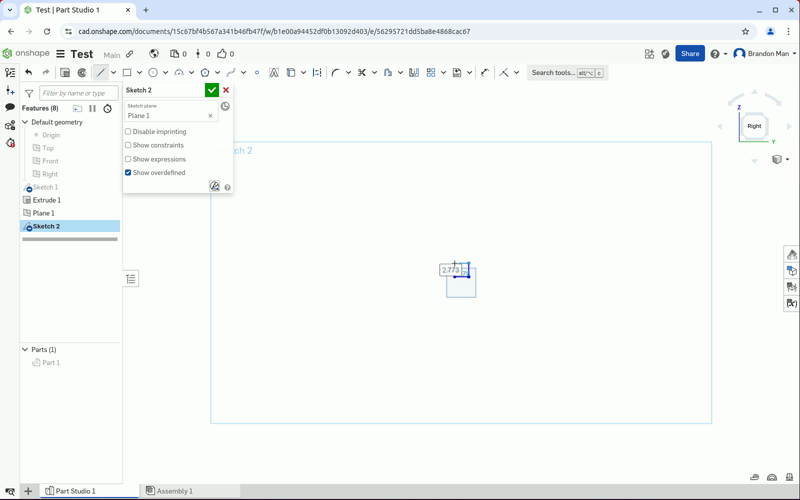
click(454, 263)
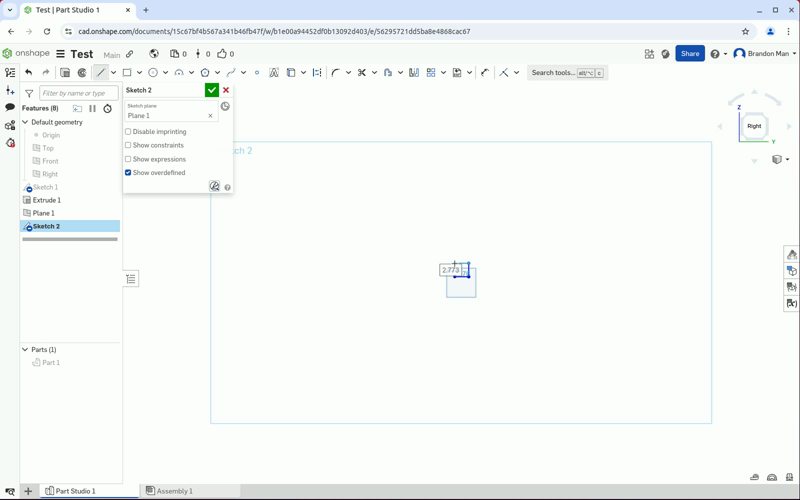
key_up(shift)
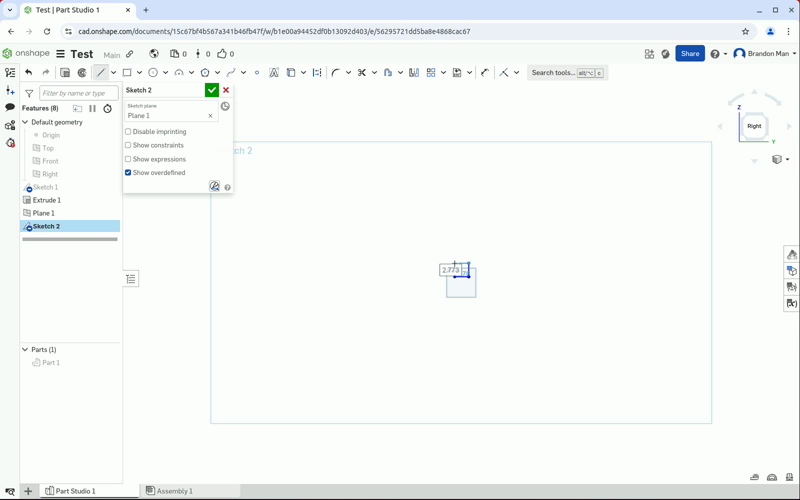
mouse_move(484, 263)
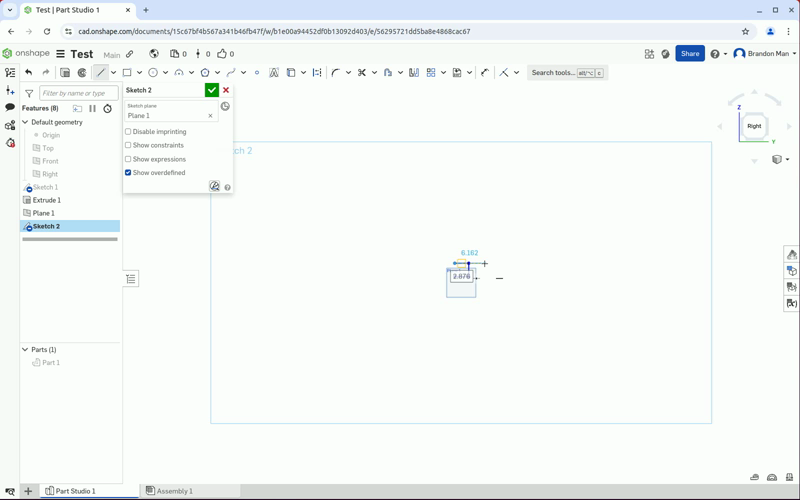
key_down(shift)
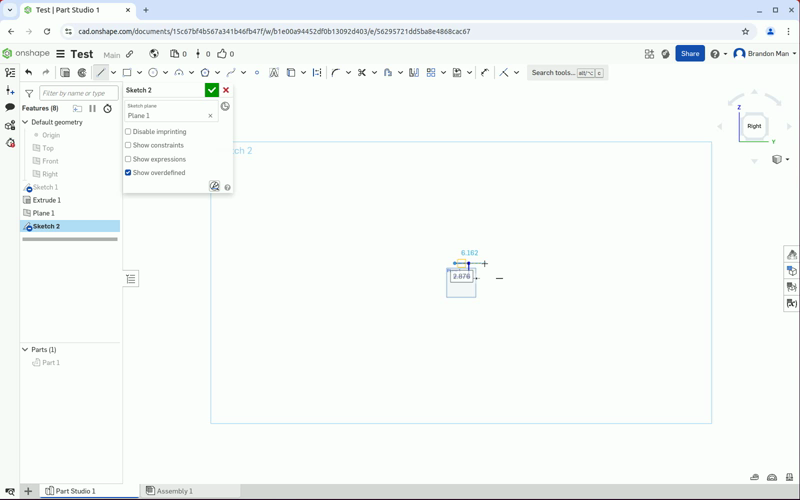
mouse_move(454, 276)
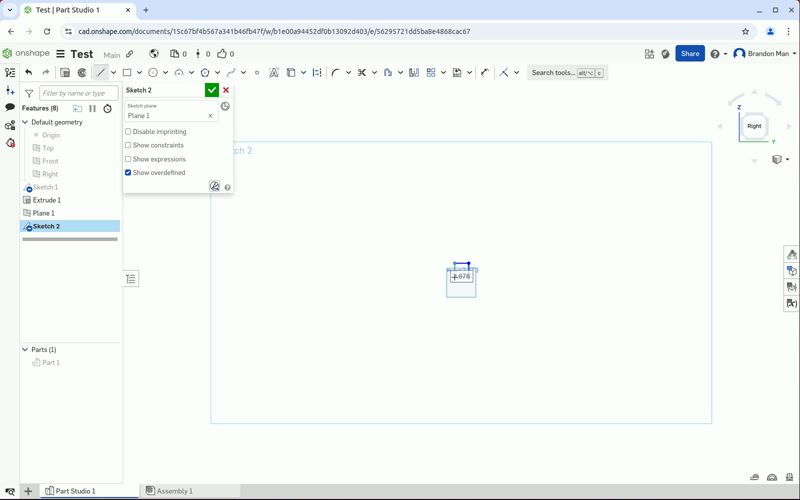
key_up(shift)
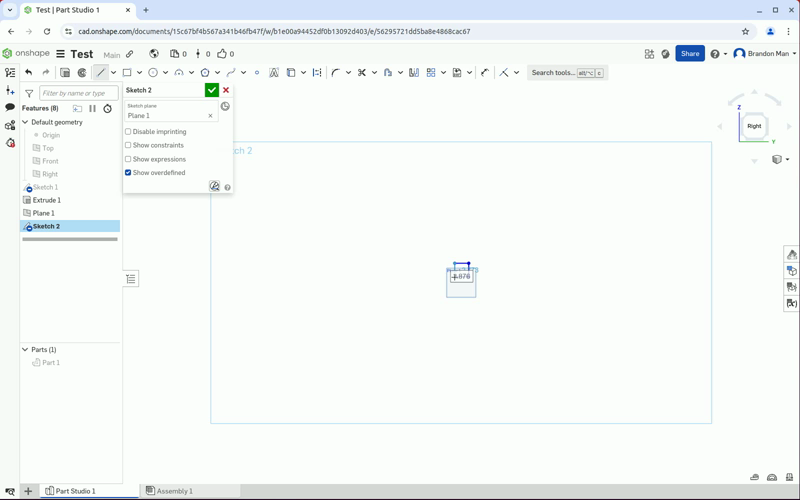
click(454, 276)
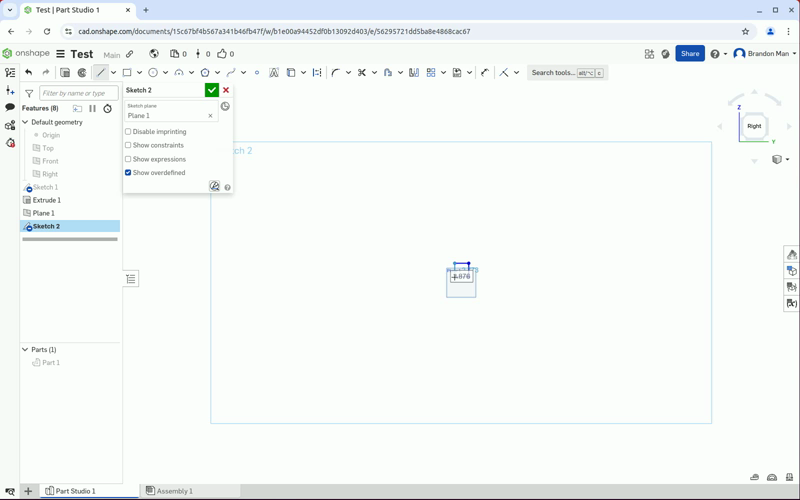
key(esc)
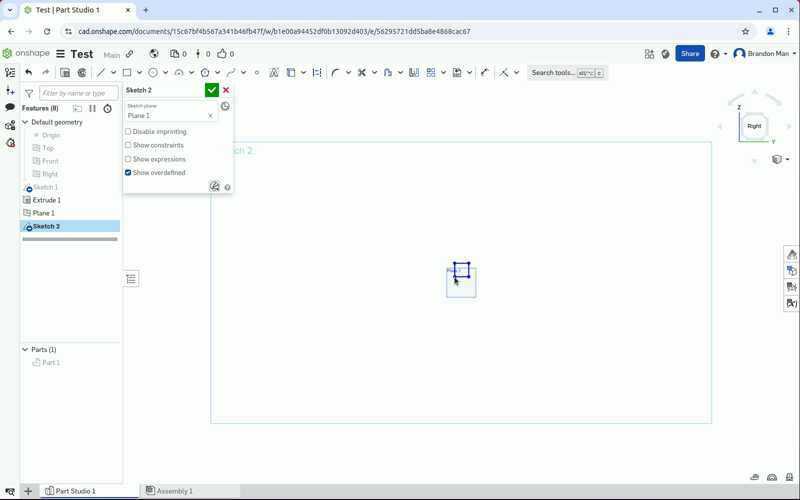
mouse_move(465, 271)
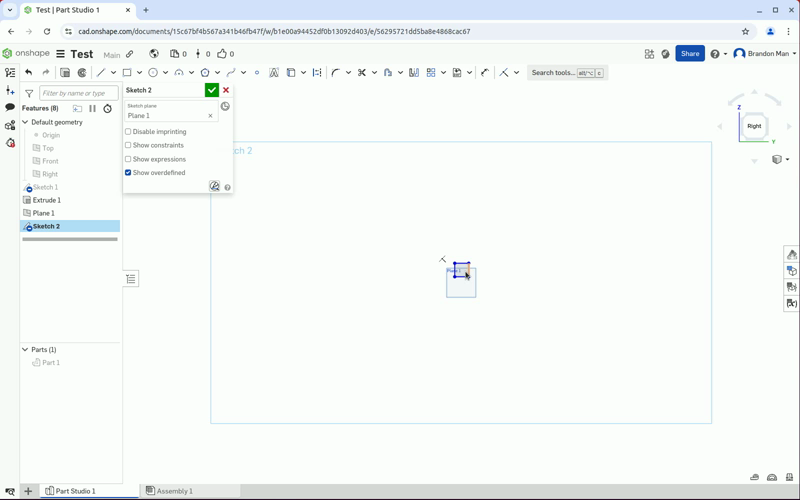
scroll(6)
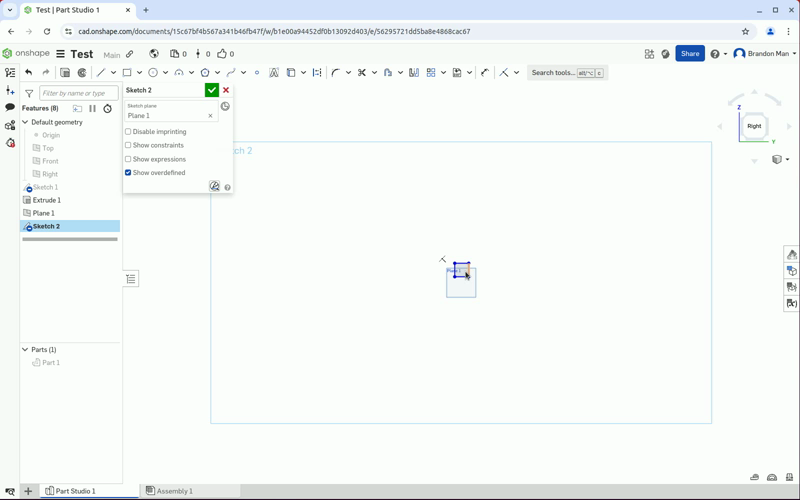
scroll(6)
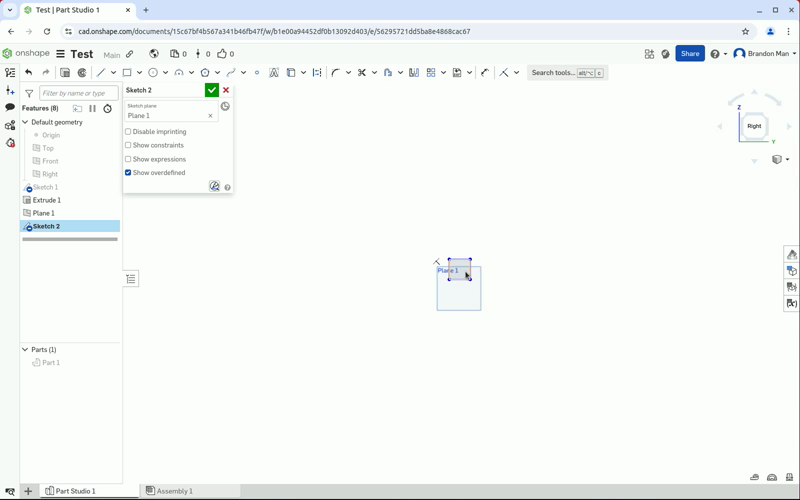
scroll(6)
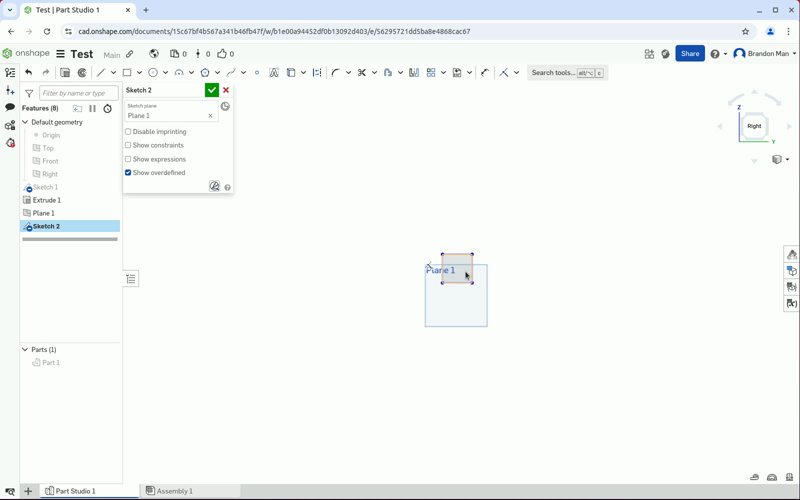
scroll(6)
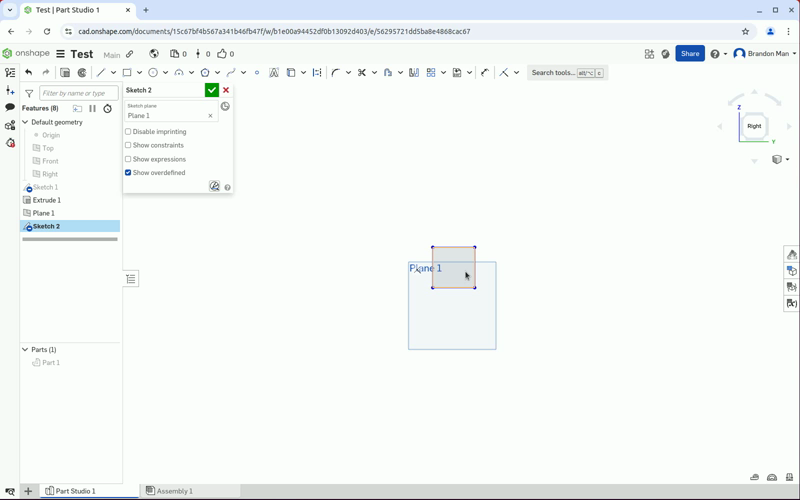
scroll(6)
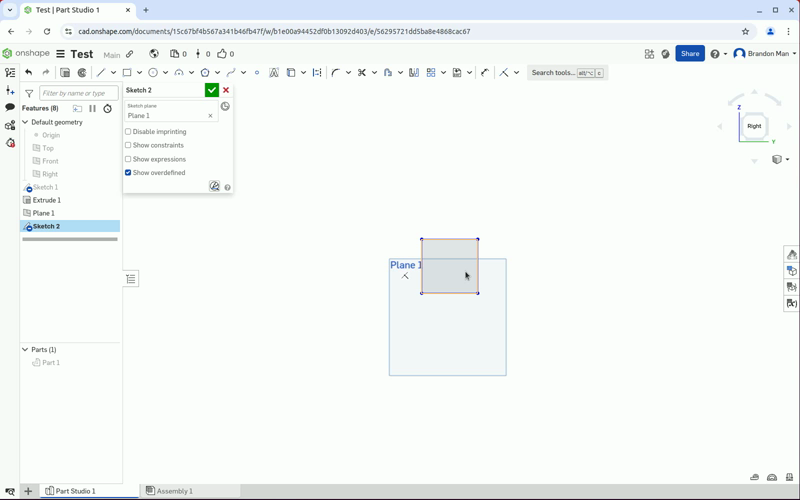
scroll(6)
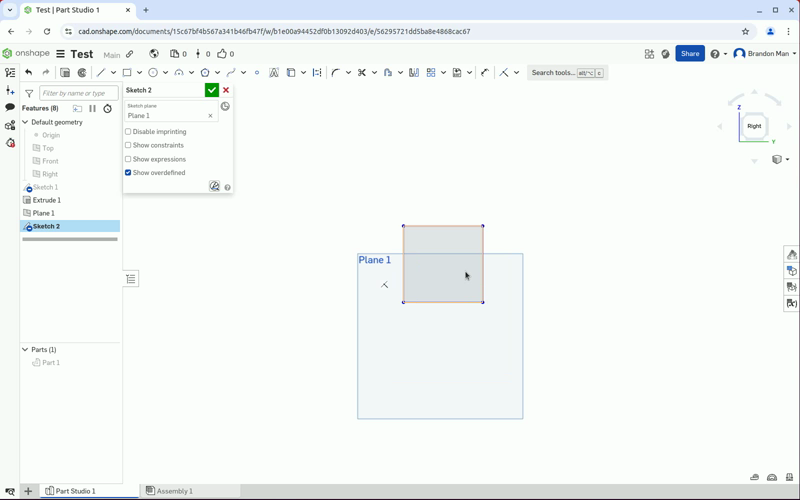
scroll(6)
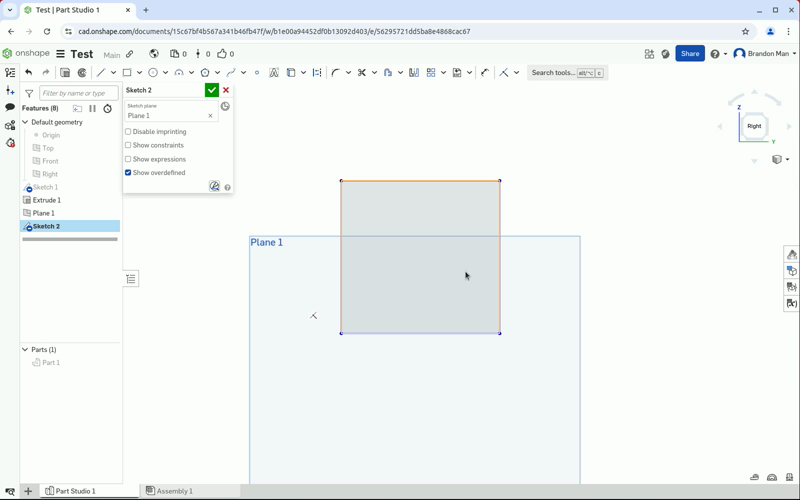
click(465, 271)
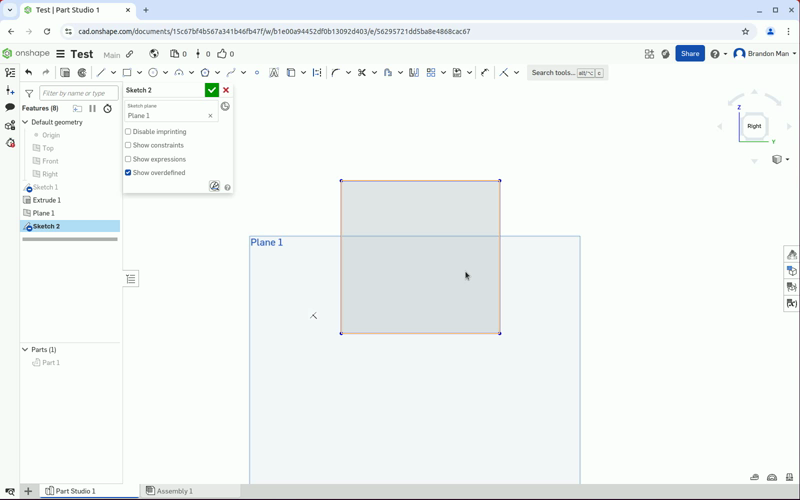
scroll(-6)
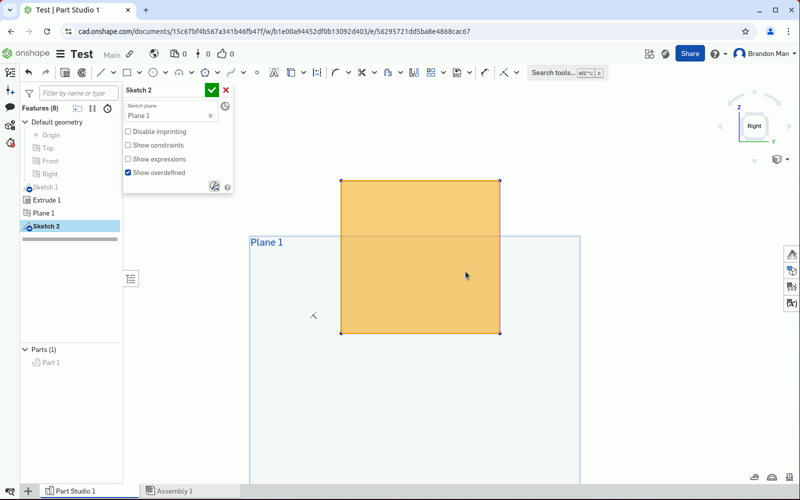
scroll(-6)
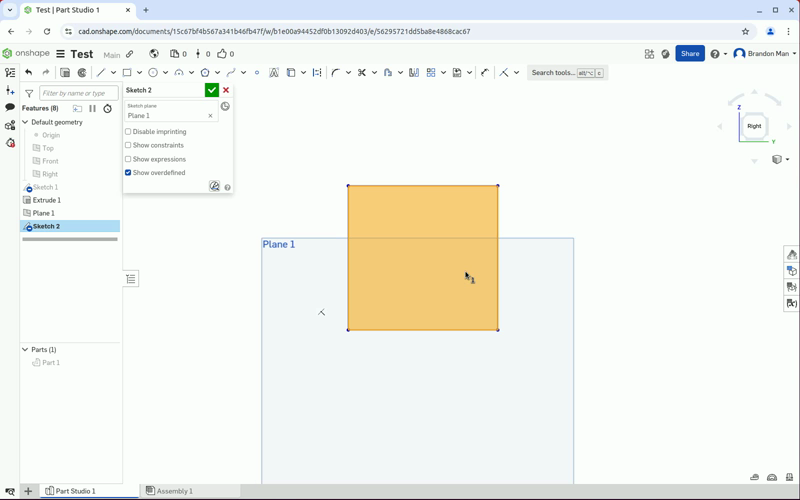
scroll(-6)
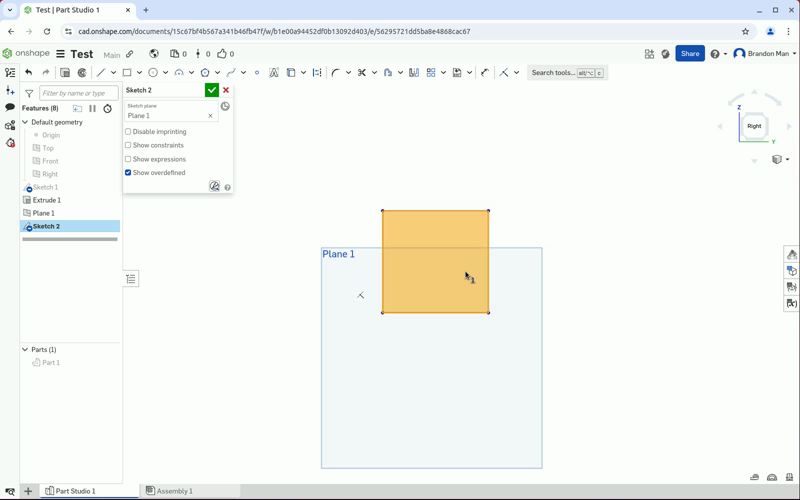
scroll(-6)
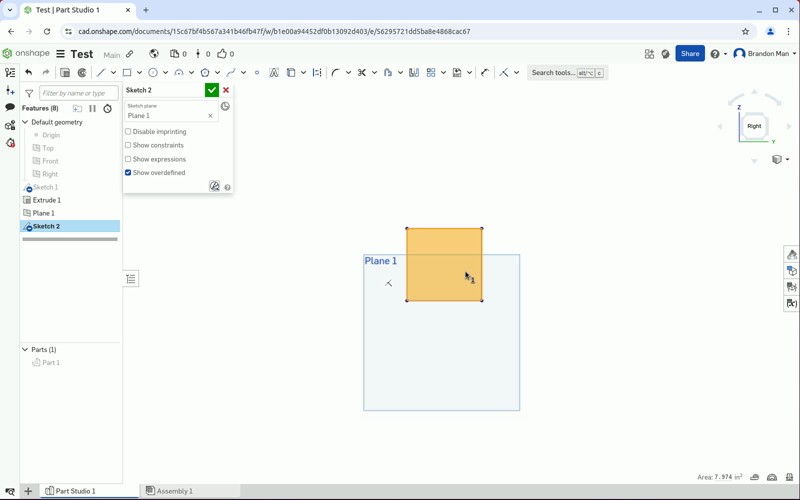
scroll(-6)
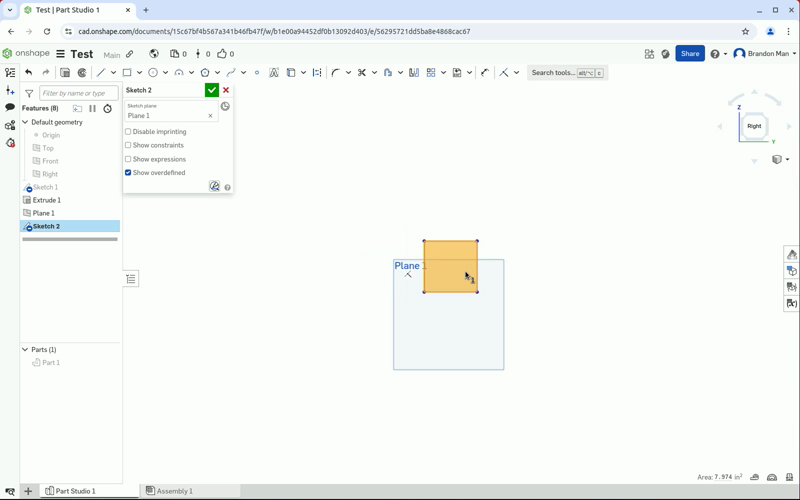
scroll(-6)
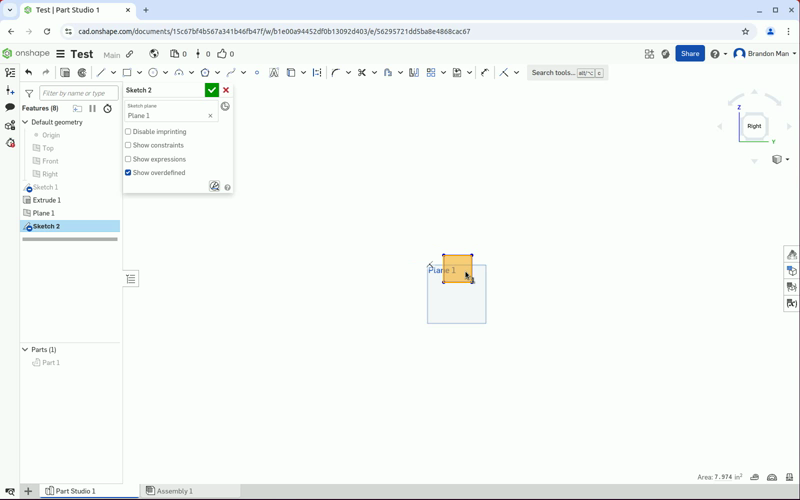
scroll(-6)
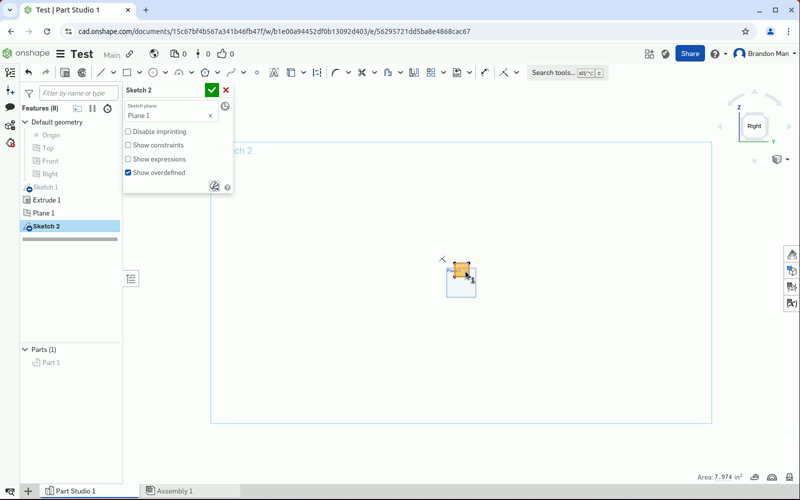
mouse_move(73, 352)
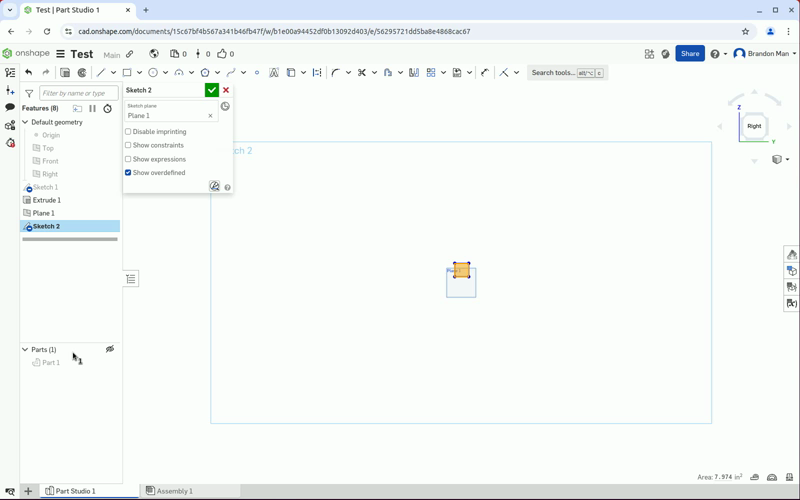
key(shift+y)
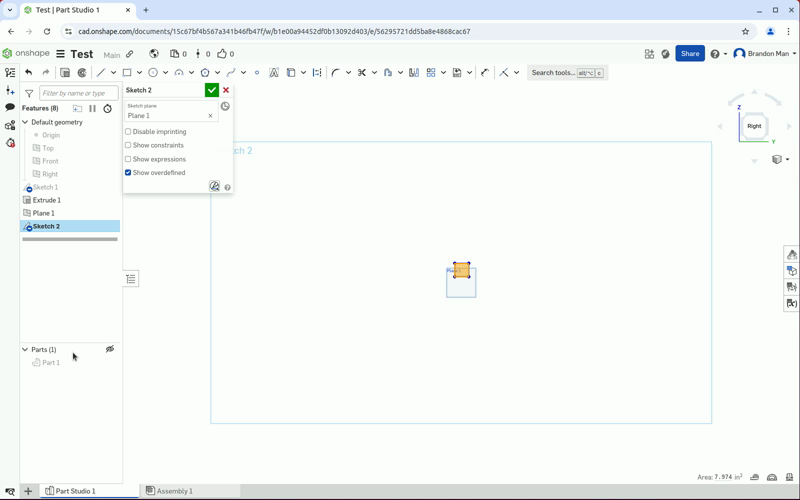
key(shift+e)
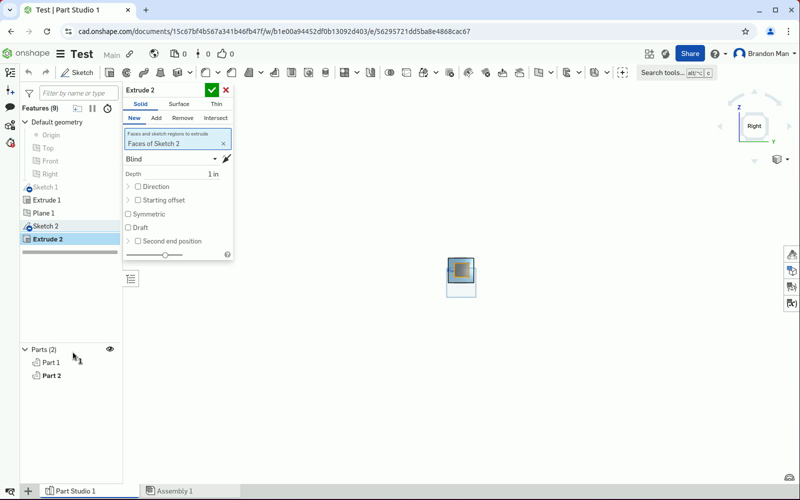
mouse_move(143, 106)
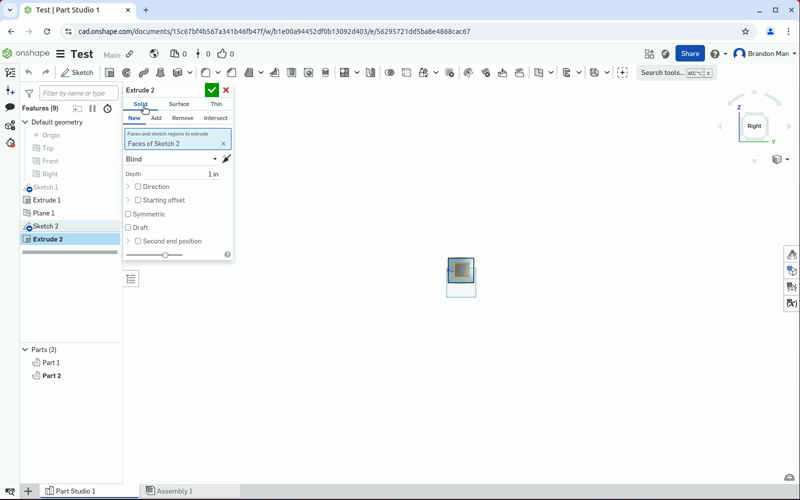
click(143, 106)
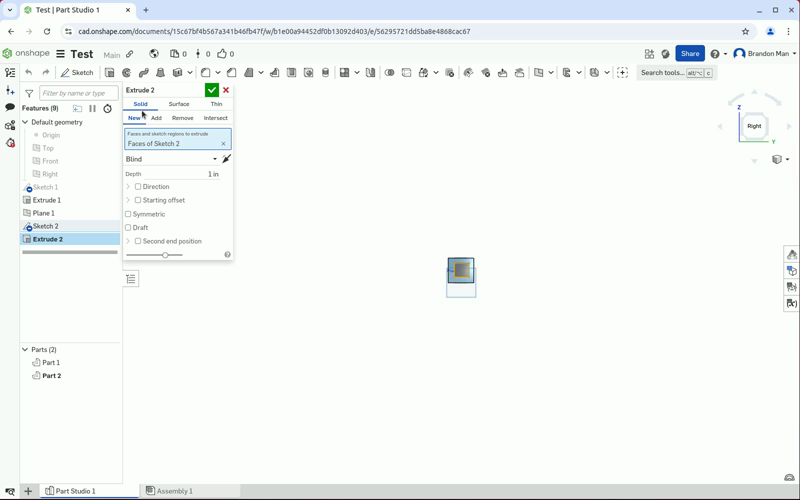
mouse_move(137, 120)
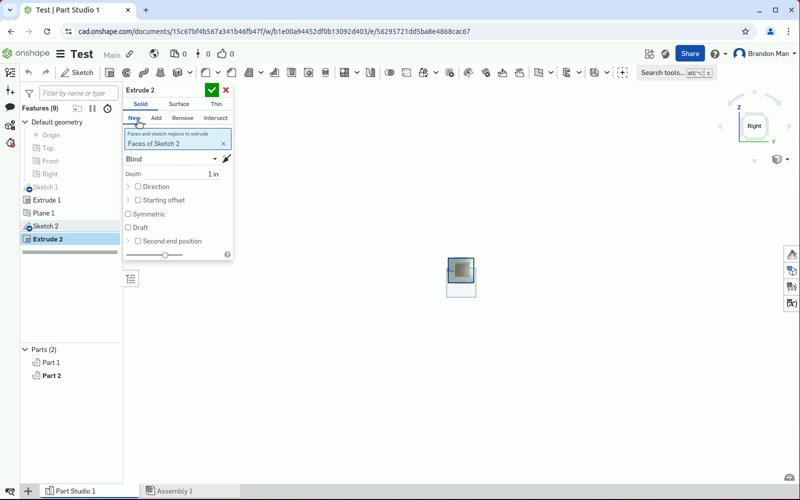
click(137, 120)
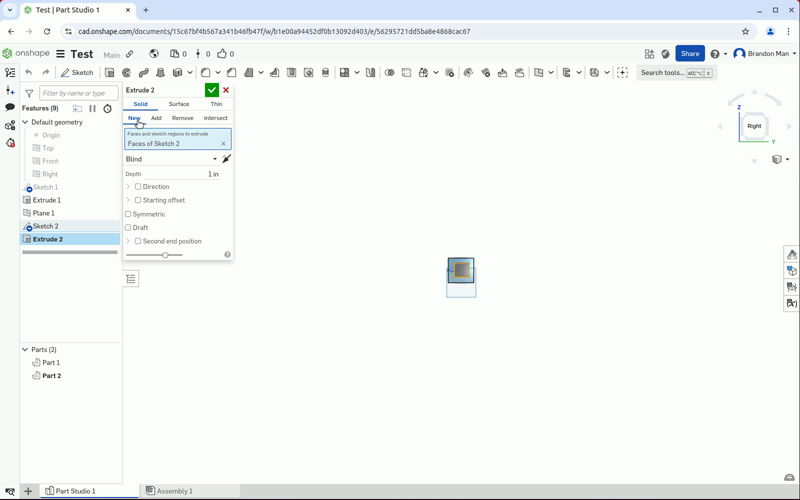
key(tab, 4)
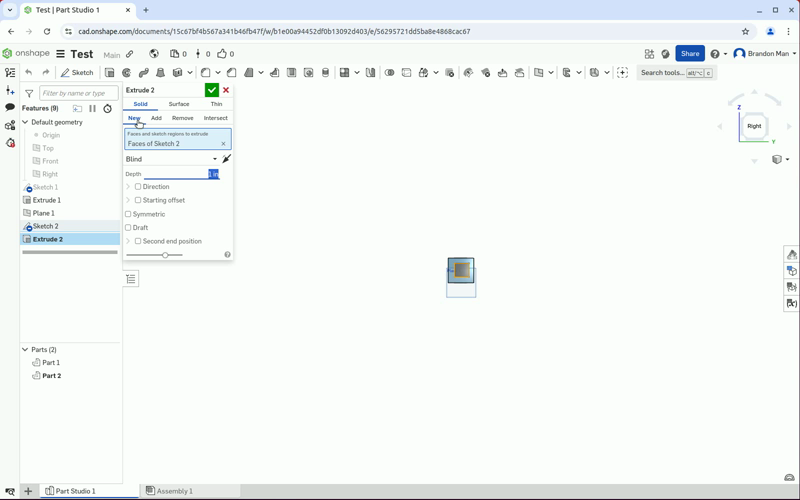
text(20.46)
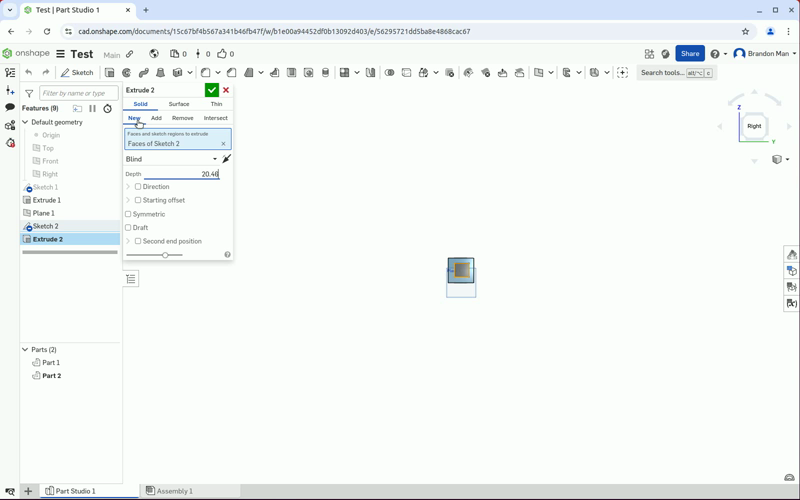
key(enter)
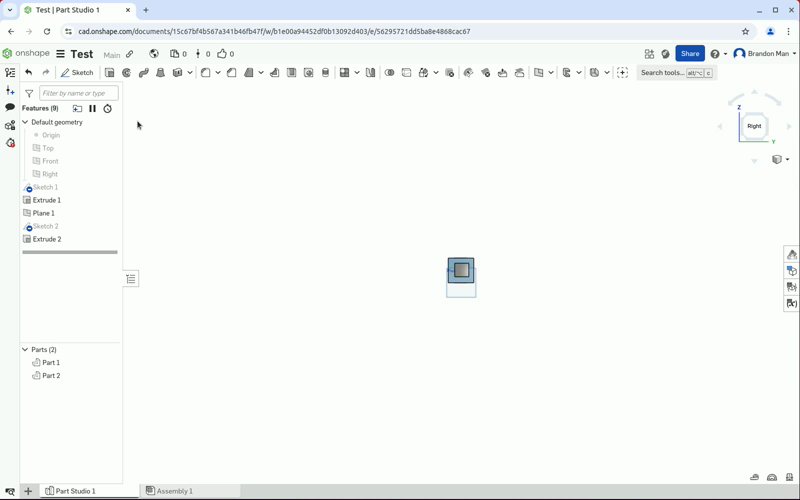
key(shift+h)
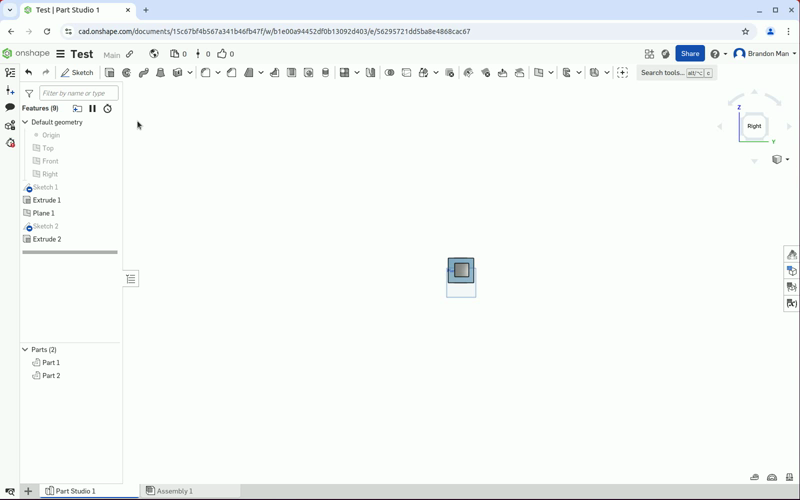
key(shift+h)
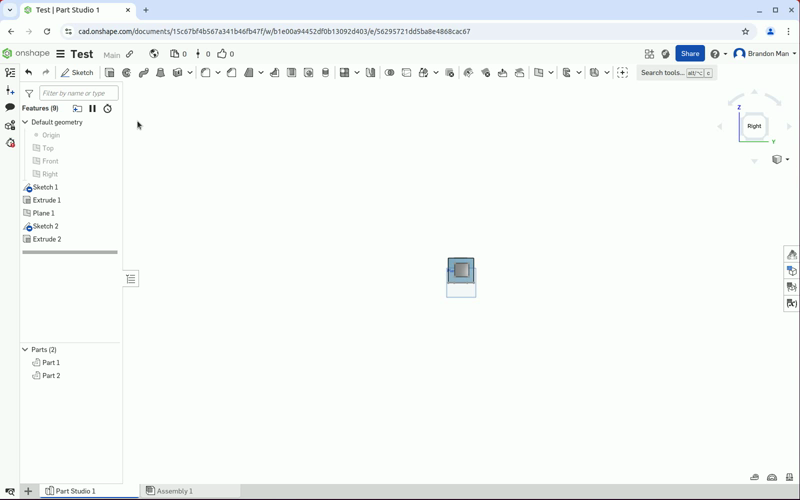
key(shift+7)
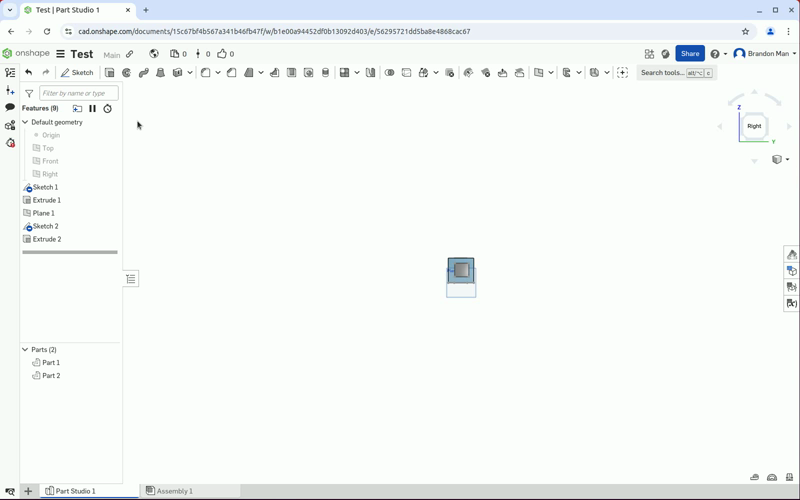
key(right, 2)
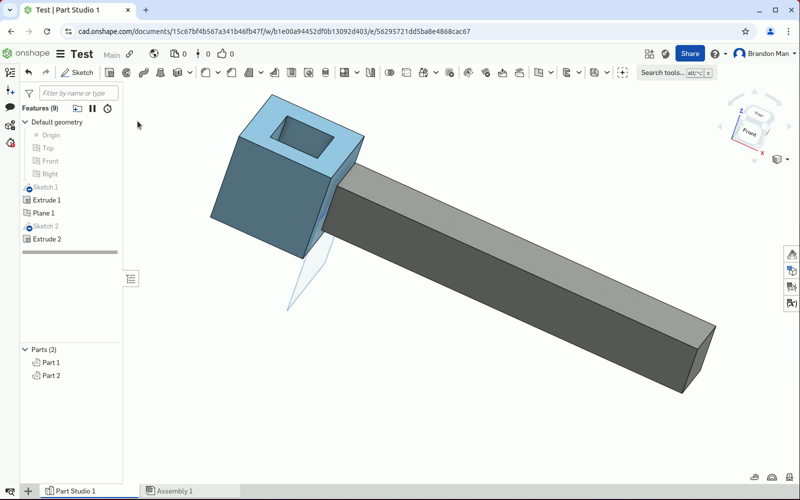
key(down, 2)
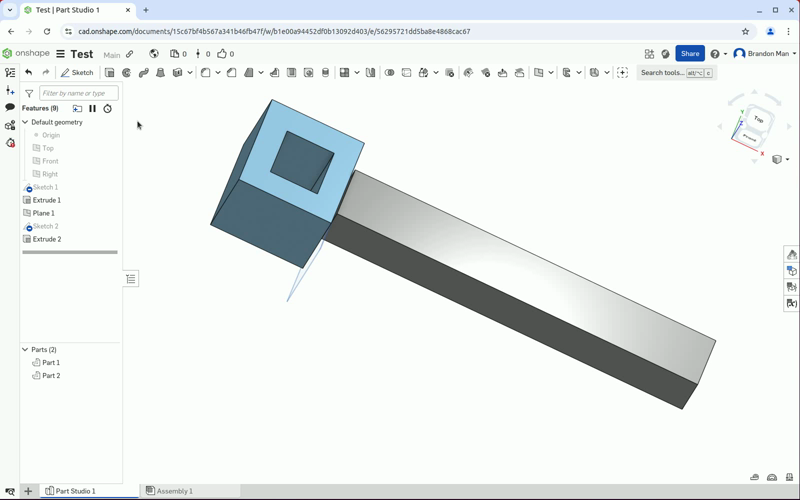
key(up, 2)
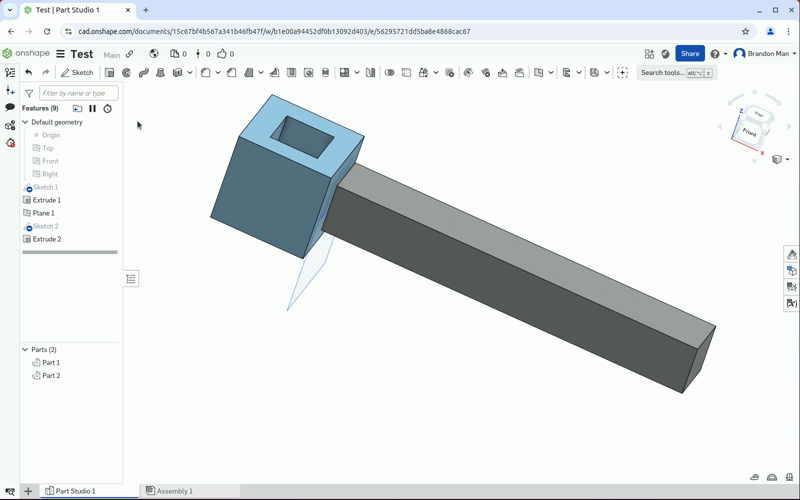
key(left, 2)
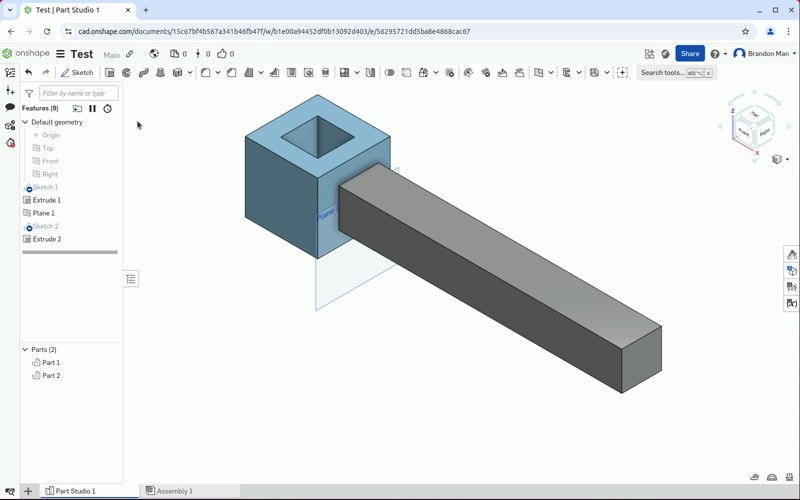
mouse_move(73, 189)
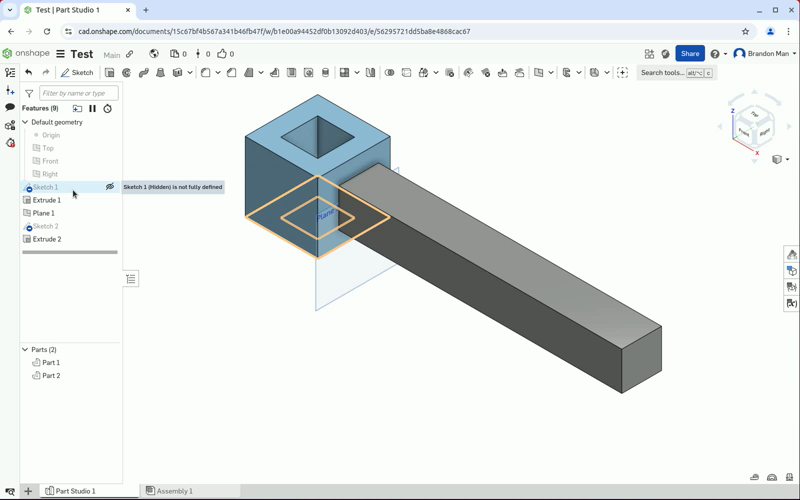
click(73, 189)